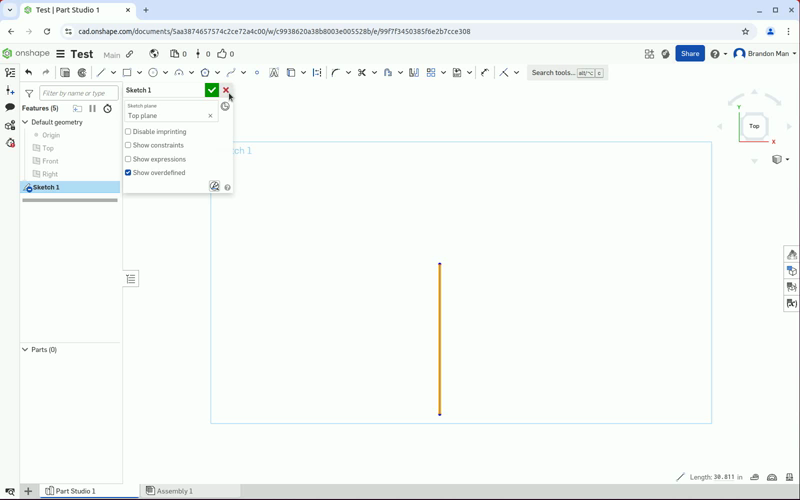
key(shift+h)
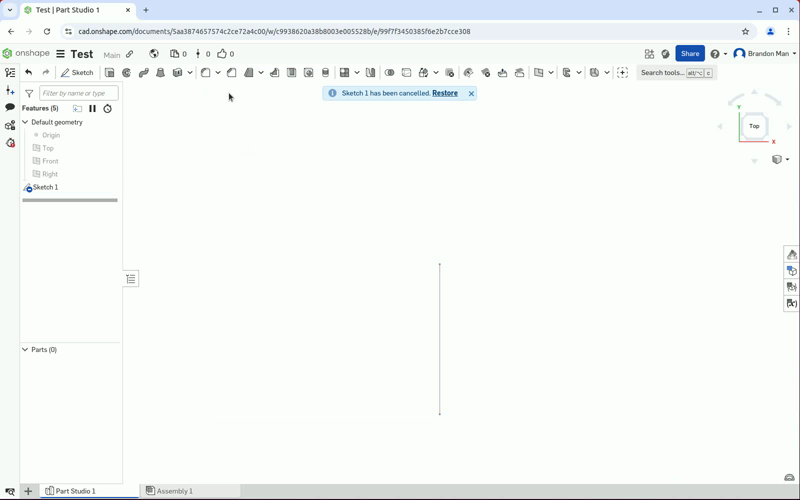
key(shift+s)
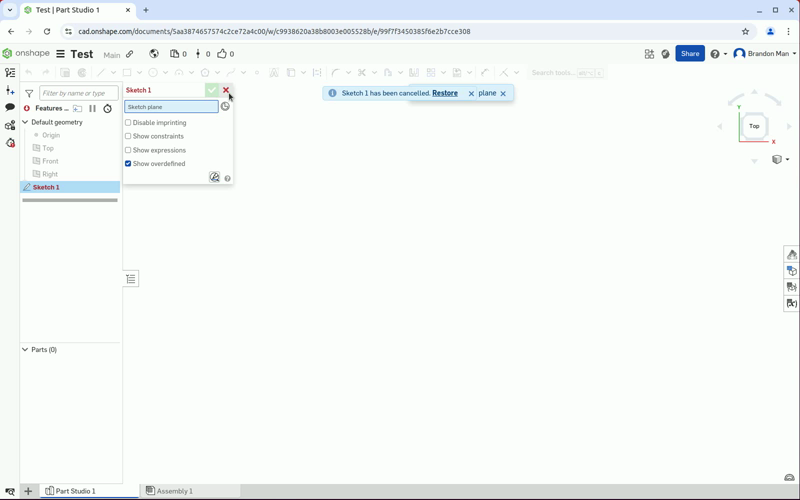
mouse_move(73, 150)
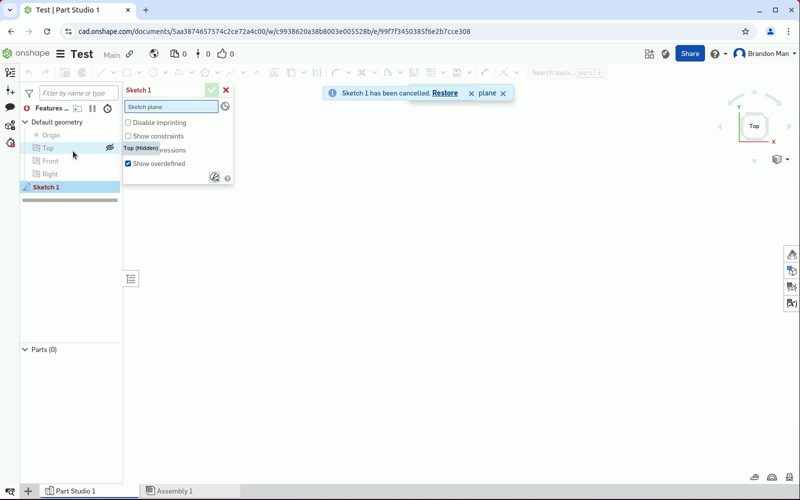
click(73, 150)
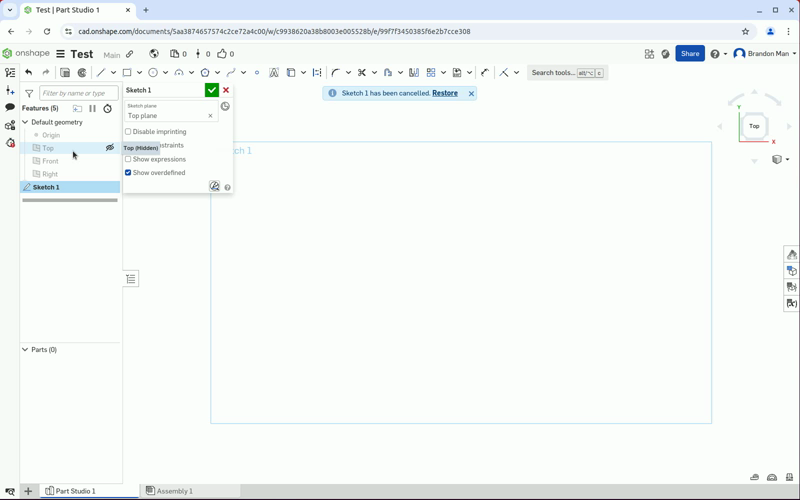
mouse_move(73, 352)
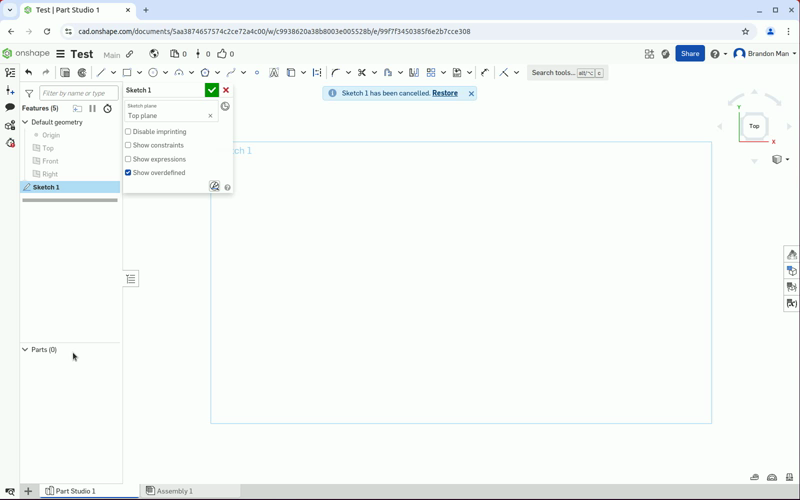
key(y)
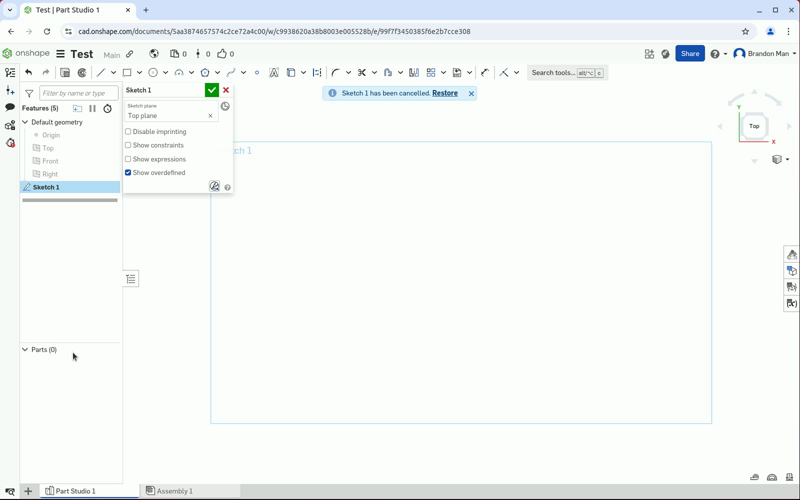
key(l)
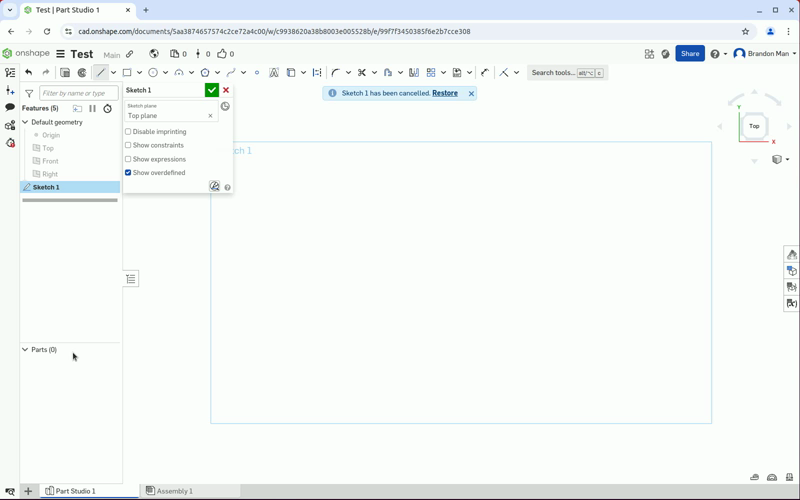
key_down(shift)
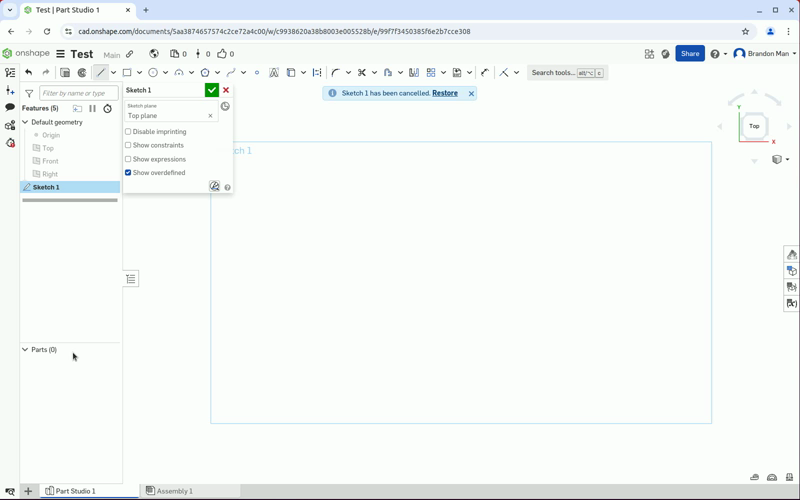
mouse_move(348, 395)
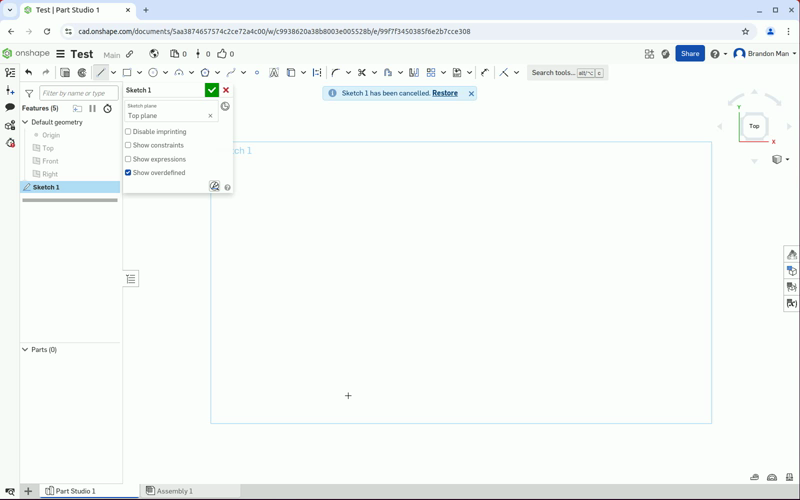
click(348, 395)
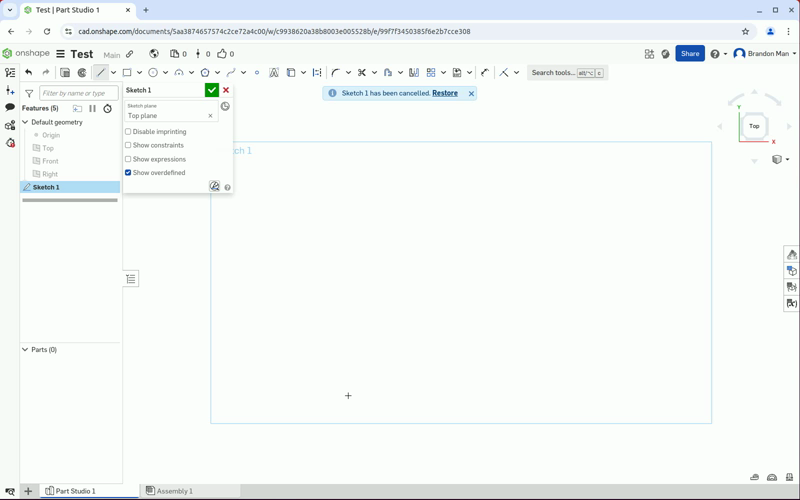
key_up(shift)
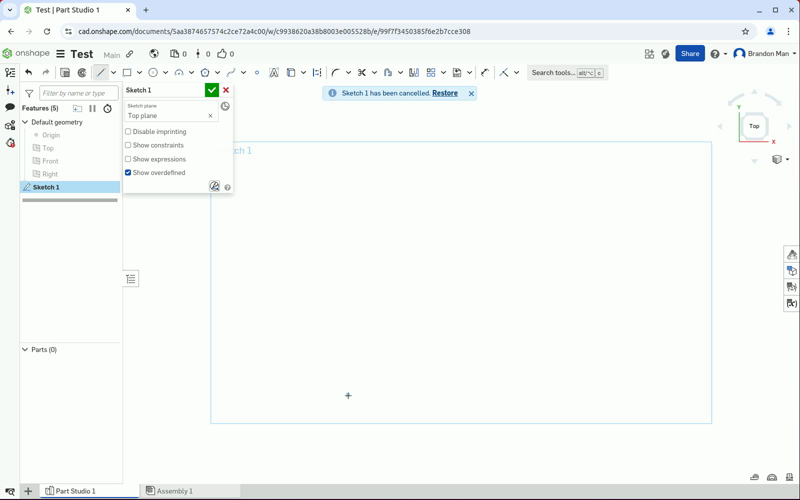
key_down(shift)
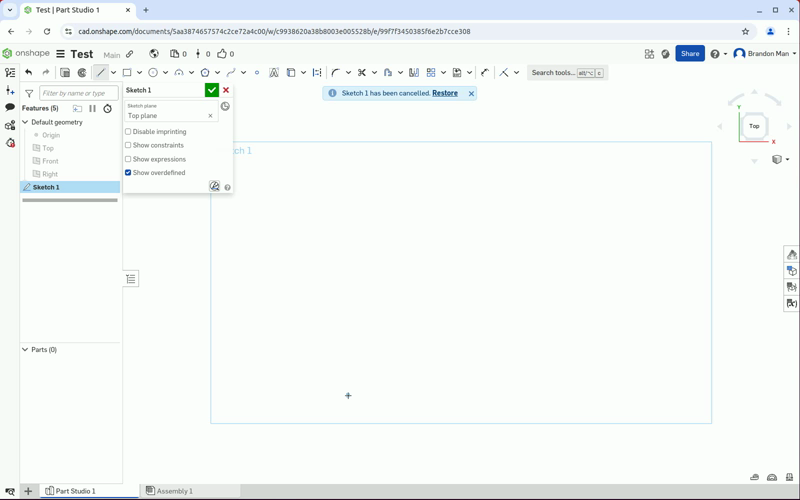
mouse_move(572, 395)
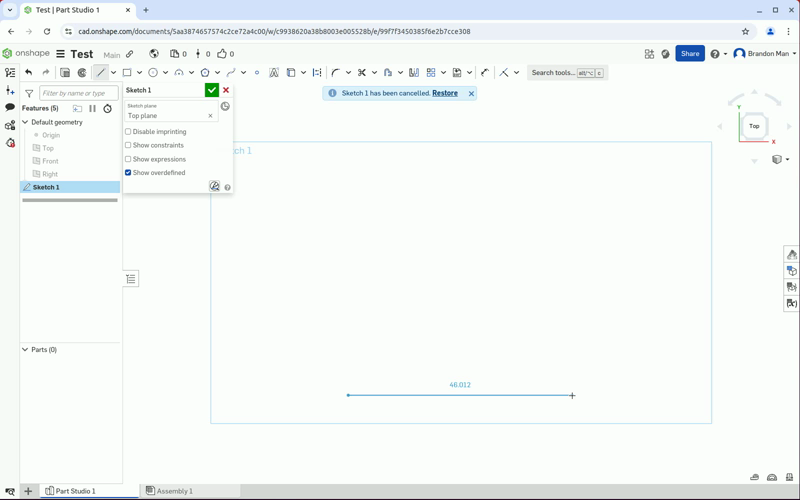
click(572, 395)
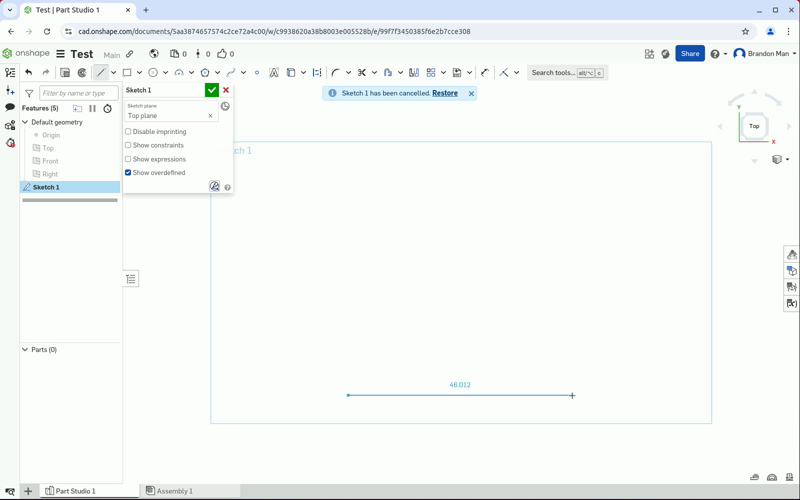
key_up(shift)
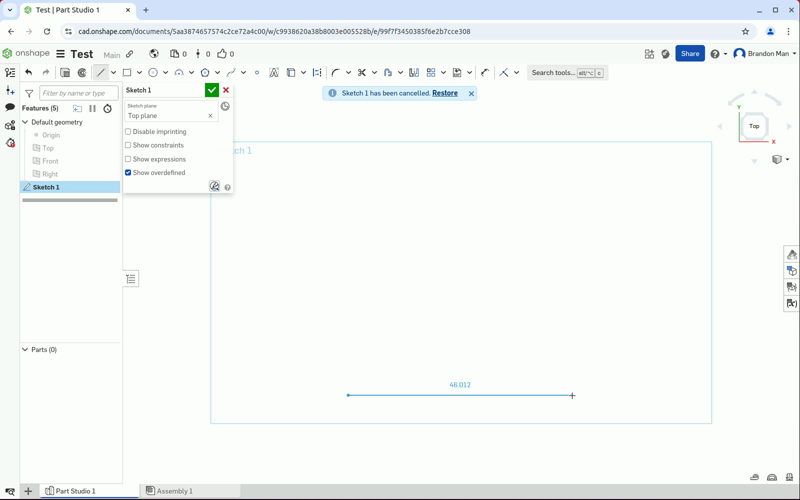
key_down(shift)
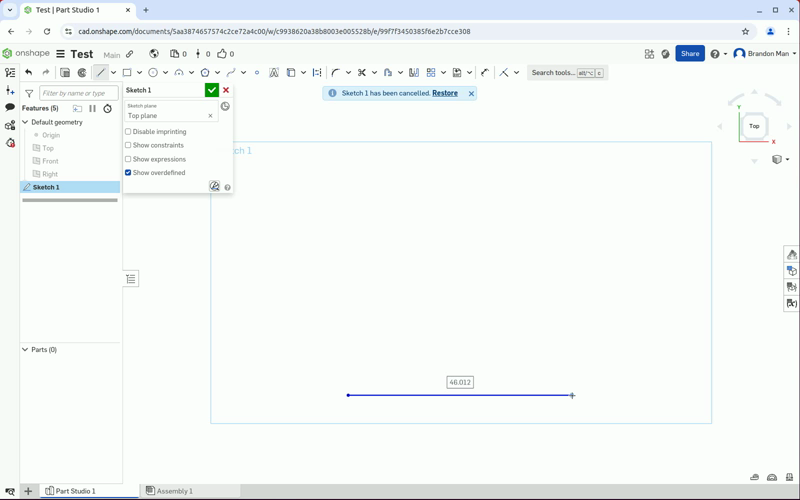
mouse_move(572, 171)
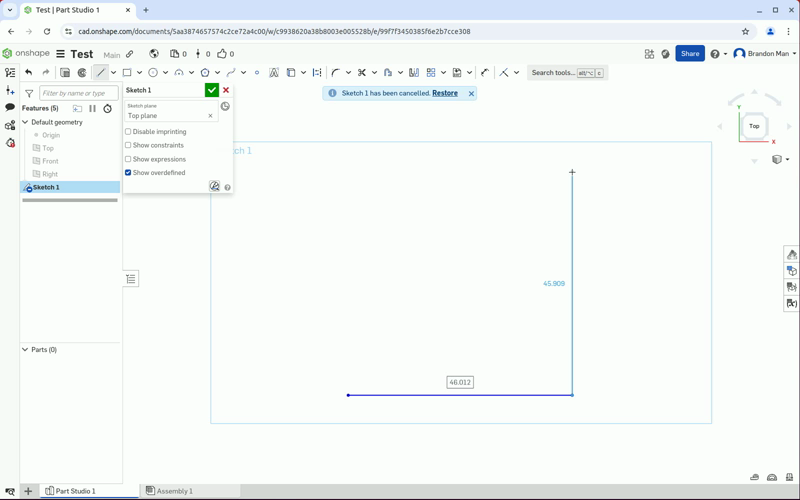
click(572, 171)
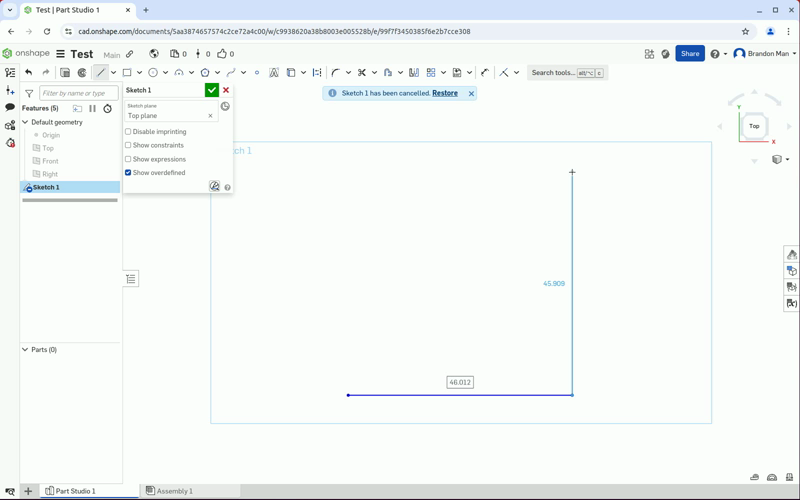
key_up(shift)
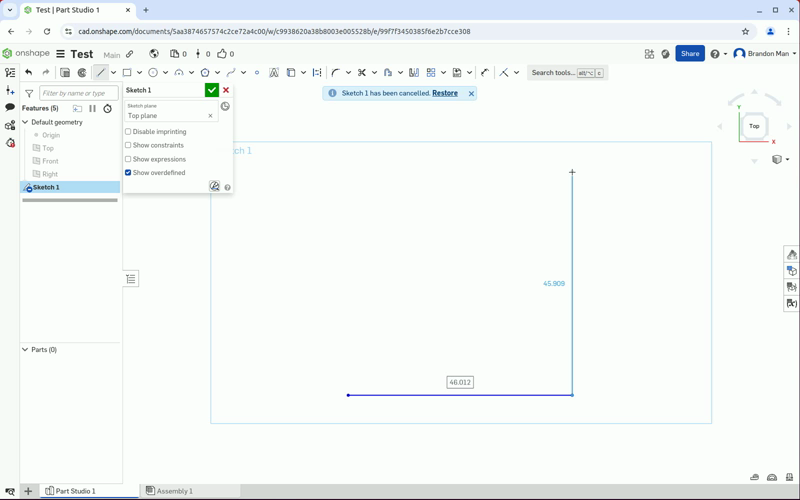
key_down(shift)
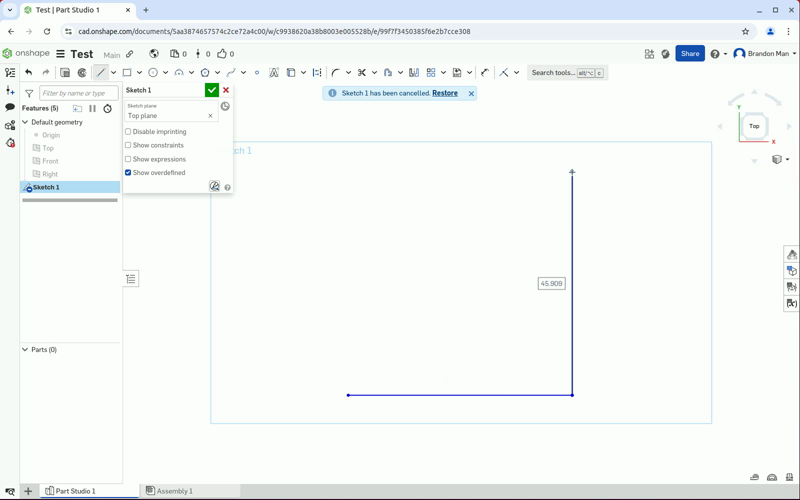
mouse_move(348, 171)
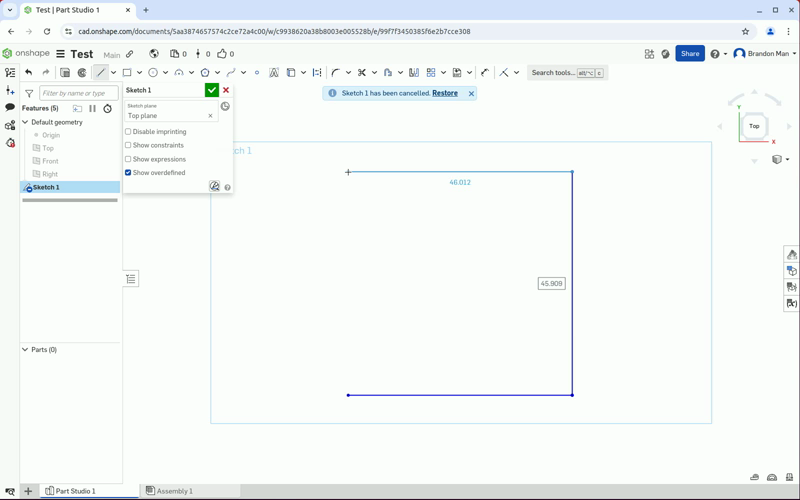
click(348, 171)
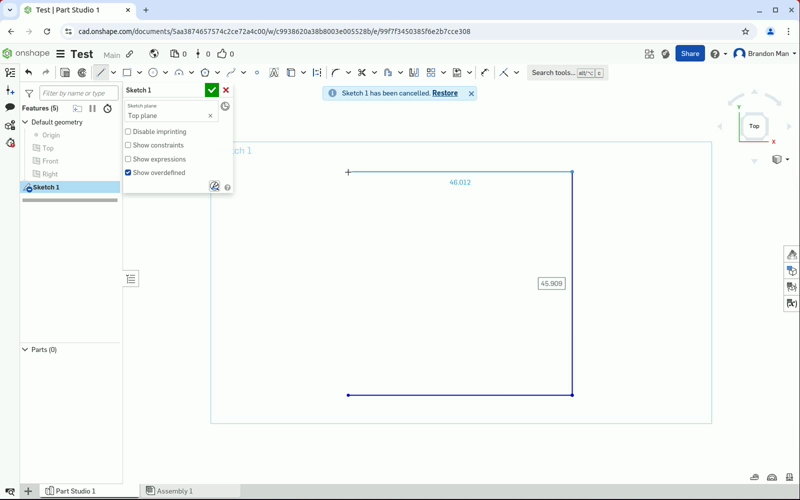
key_up(shift)
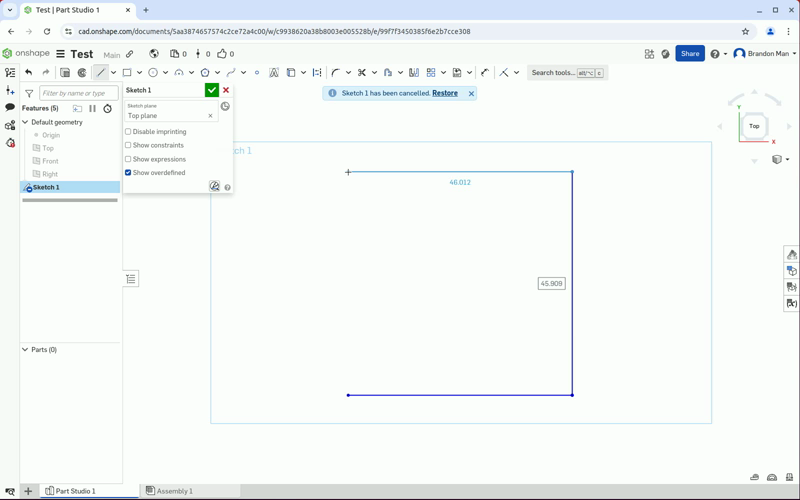
key_down(shift)
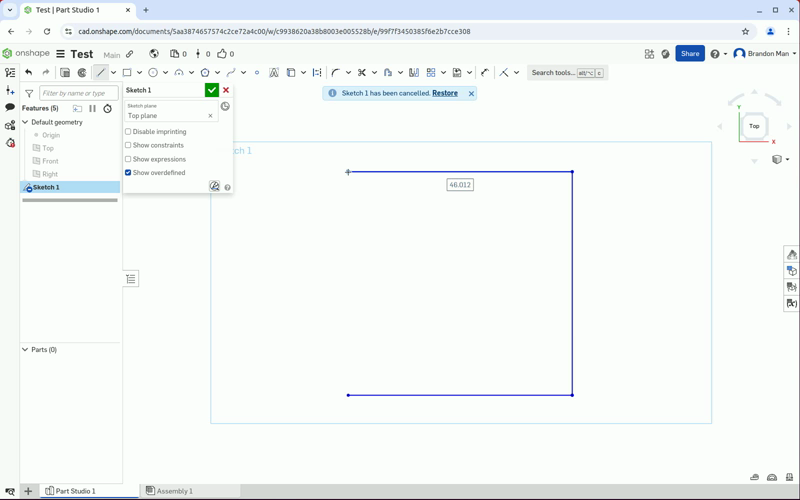
mouse_move(348, 395)
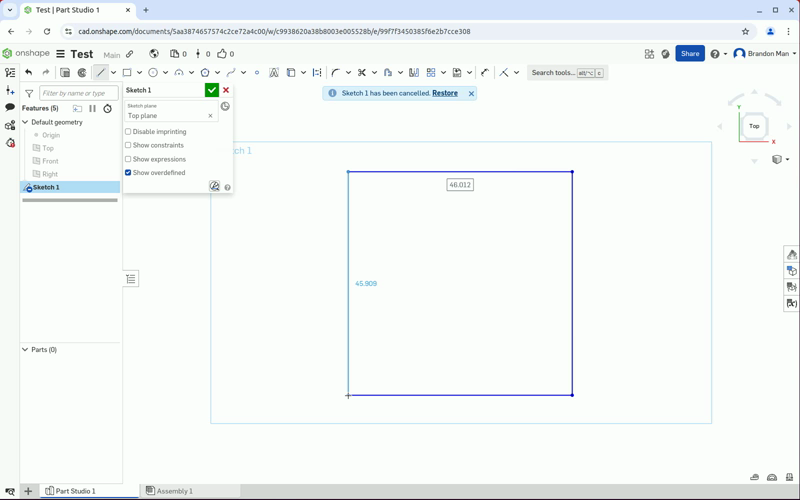
key_up(shift)
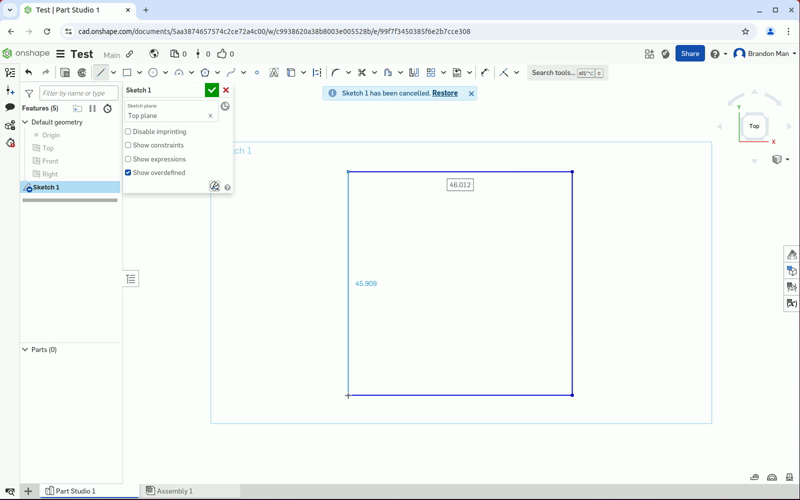
click(348, 395)
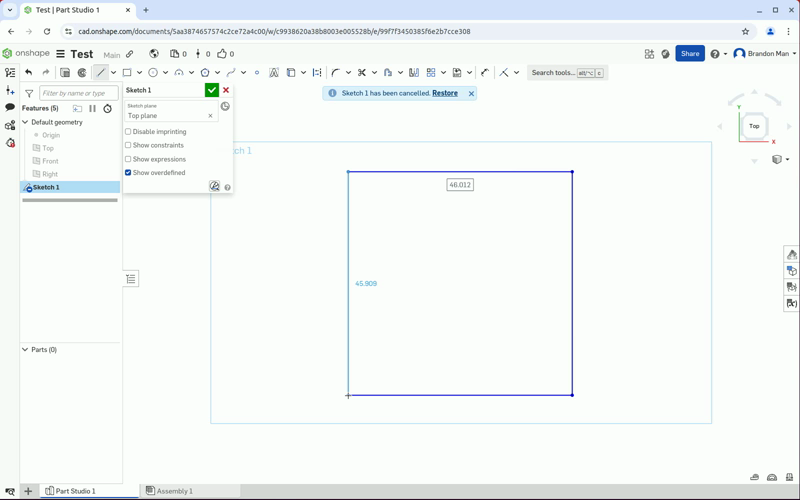
key(esc)
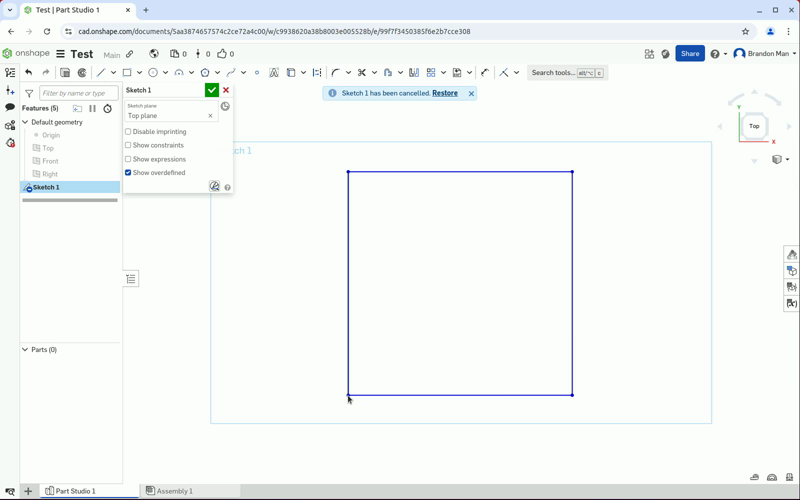
mouse_move(479, 284)
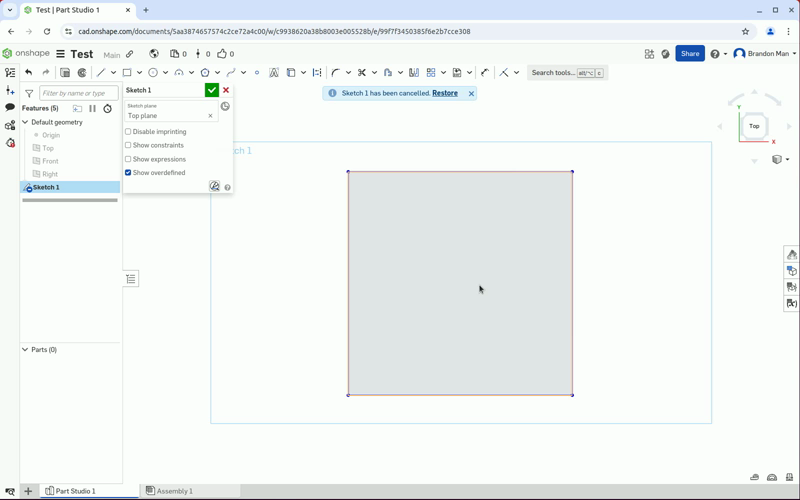
click(479, 284)
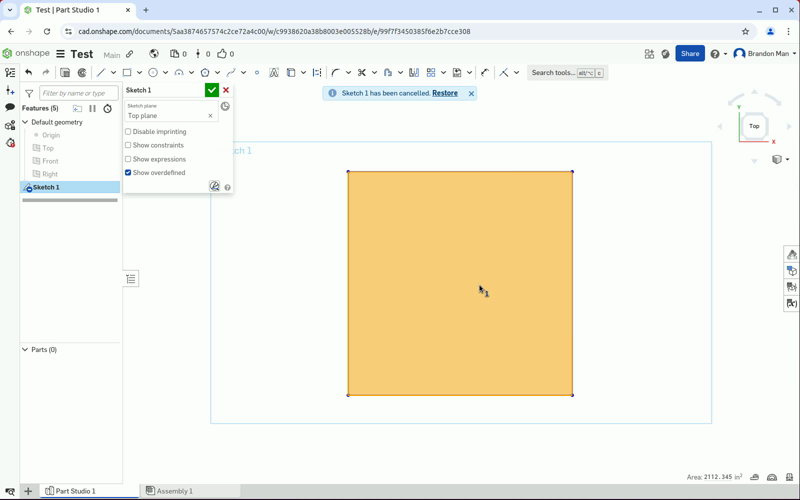
mouse_move(73, 352)
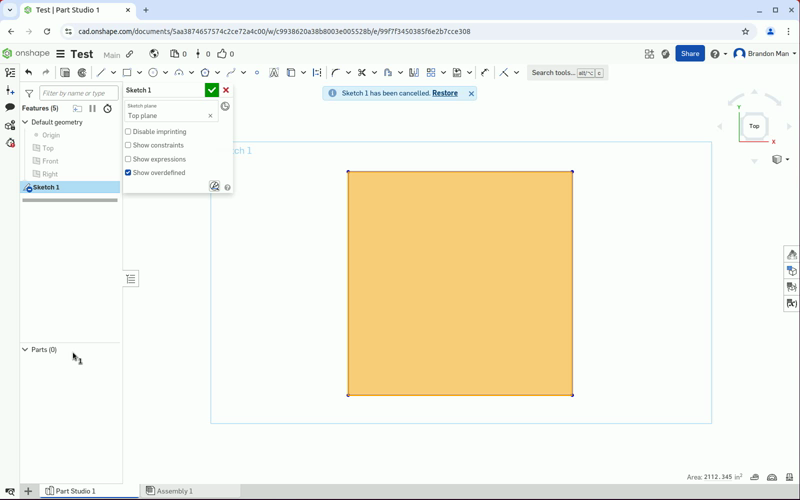
key(shift+y)
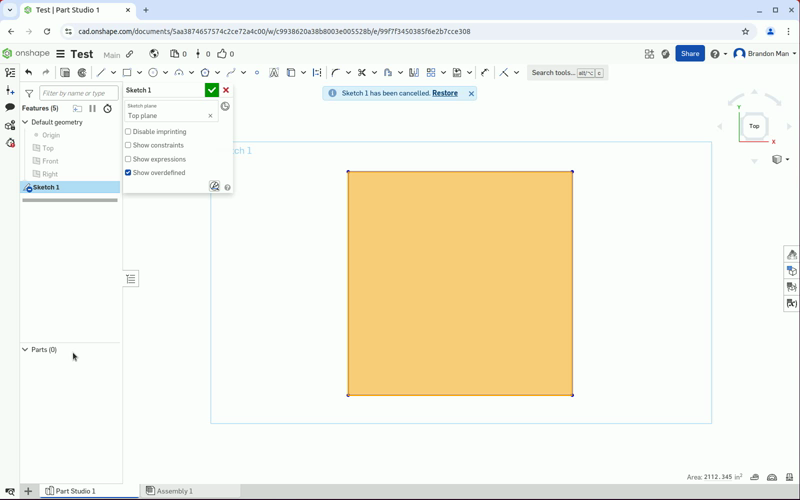
key(shift+e)
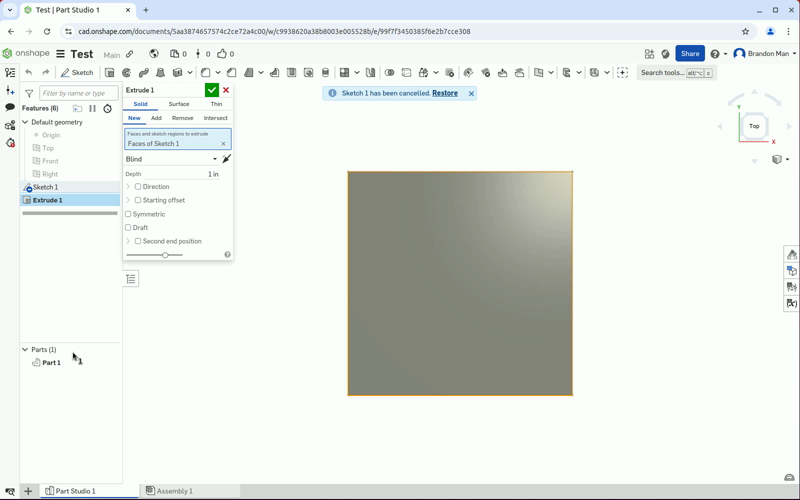
mouse_move(143, 106)
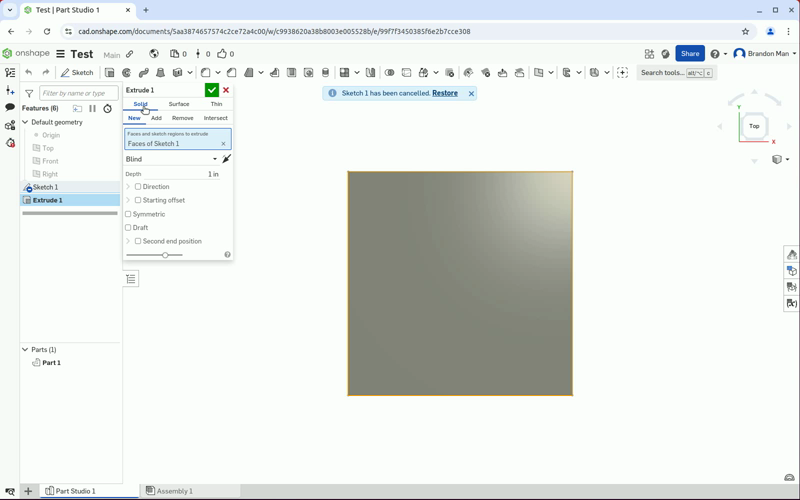
click(143, 106)
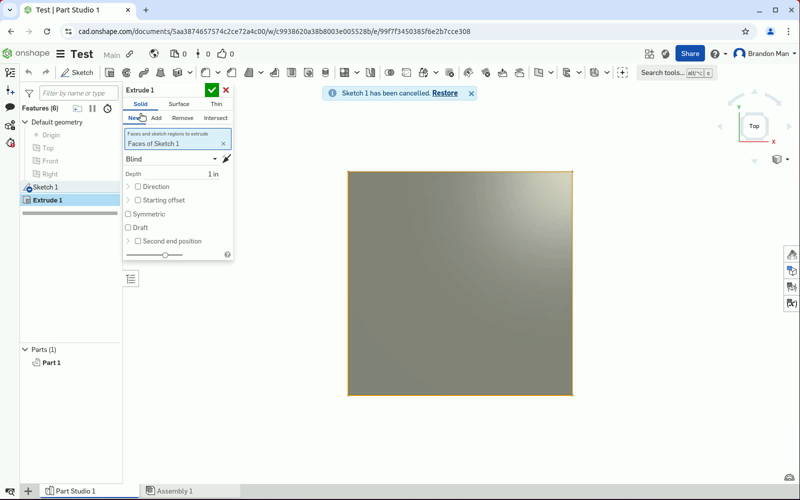
mouse_move(137, 120)
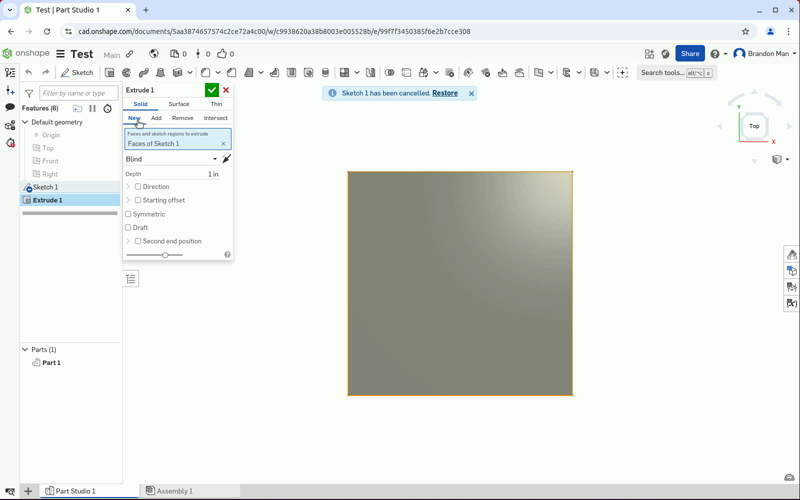
click(137, 120)
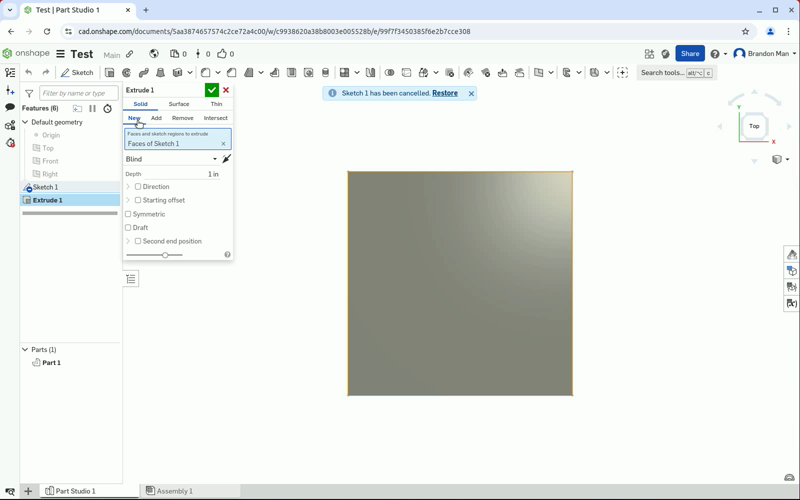
key(tab, 4)
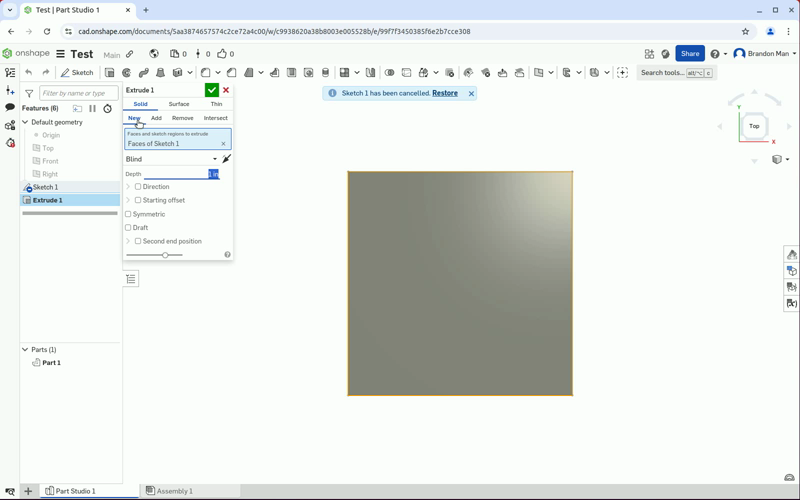
text(0.481)
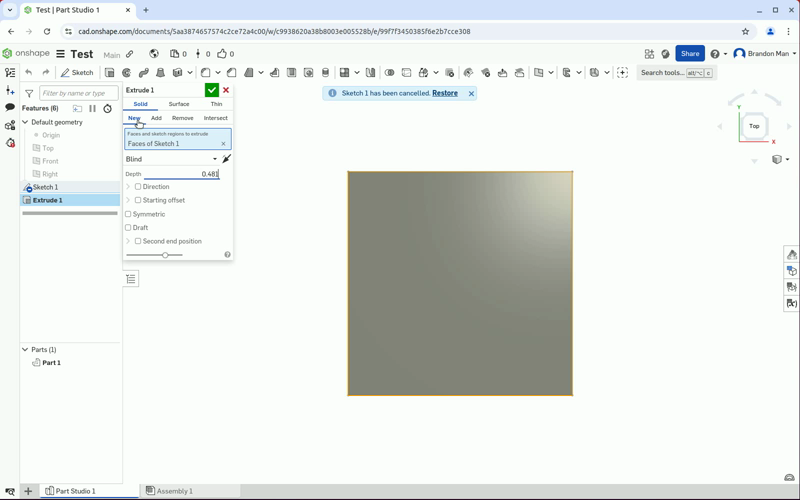
key(enter)
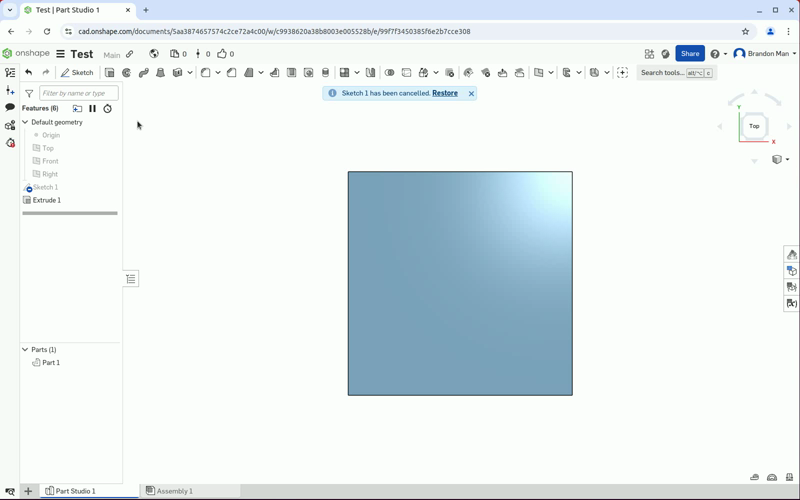
key(shift+h)
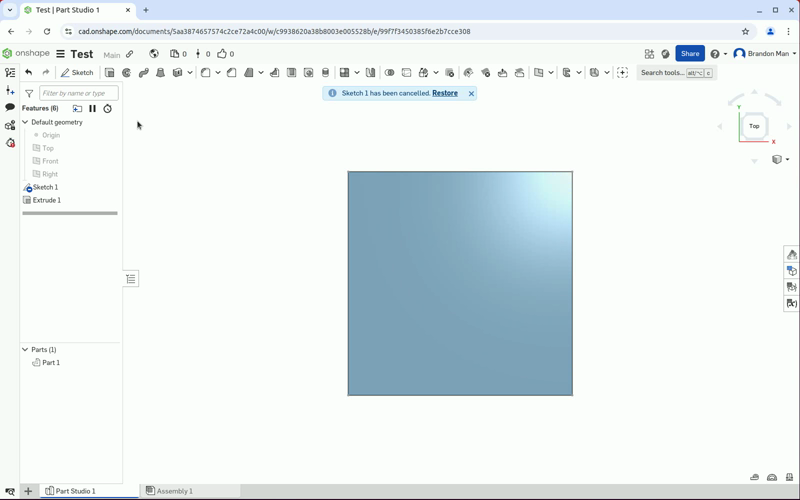
key(shift+h)
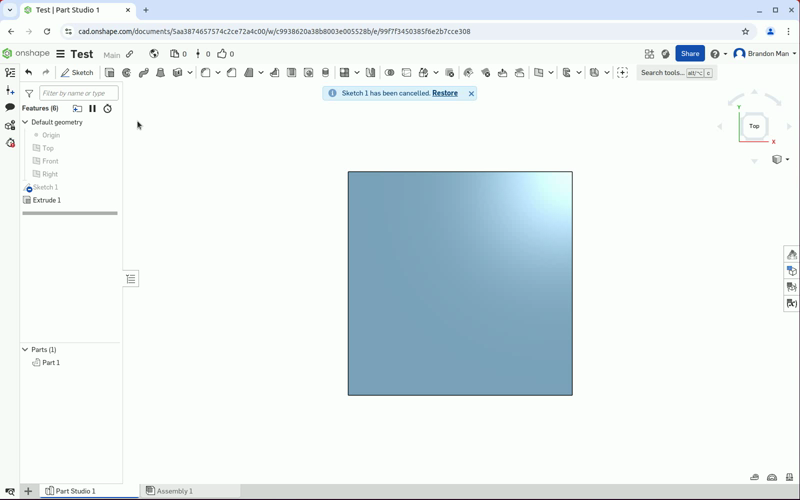
mouse_move(73, 189)
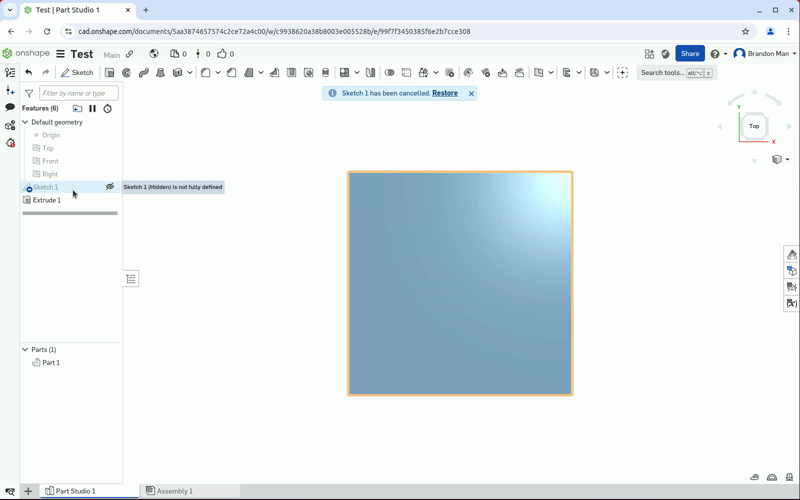
click(73, 189)
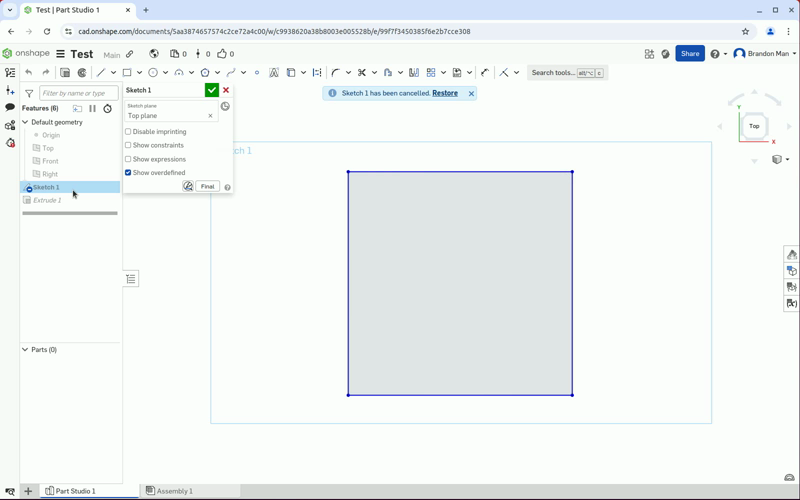
mouse_move(229, 92)
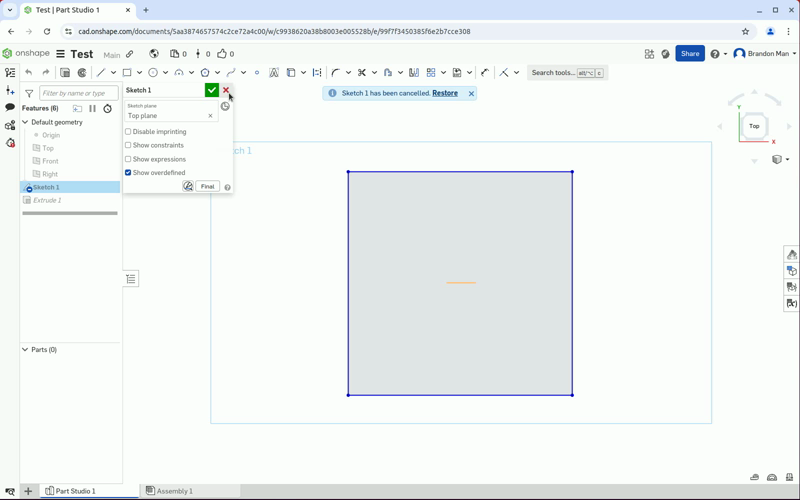
click(229, 92)
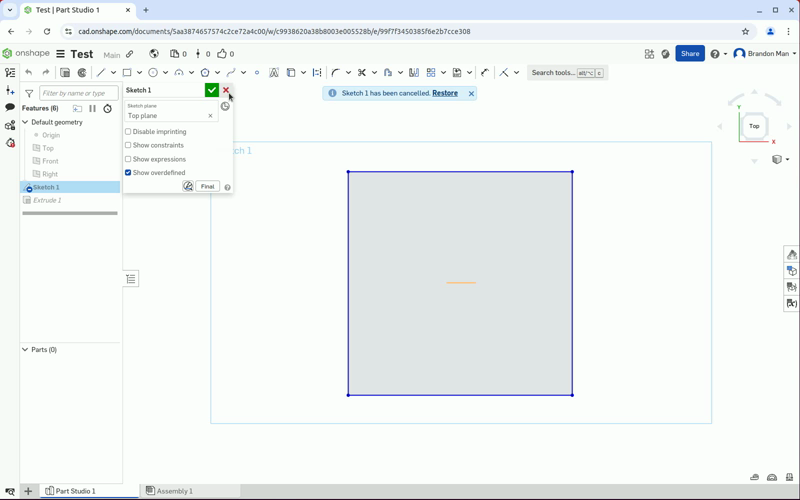
key(shift+s)
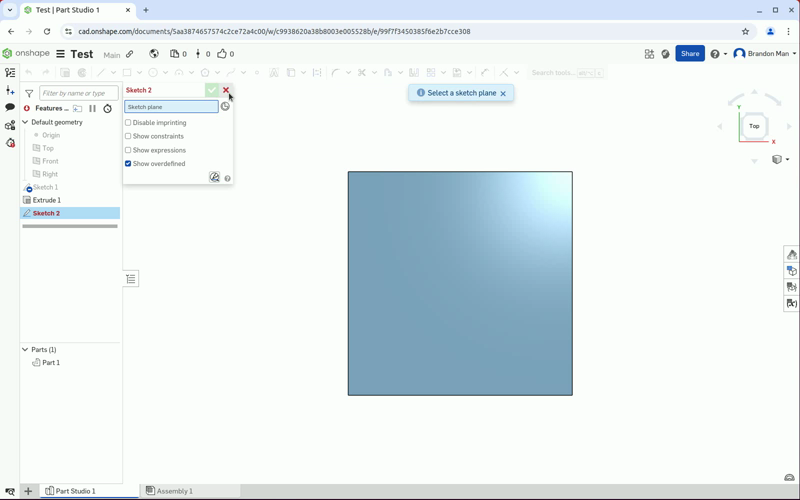
mouse_move(73, 150)
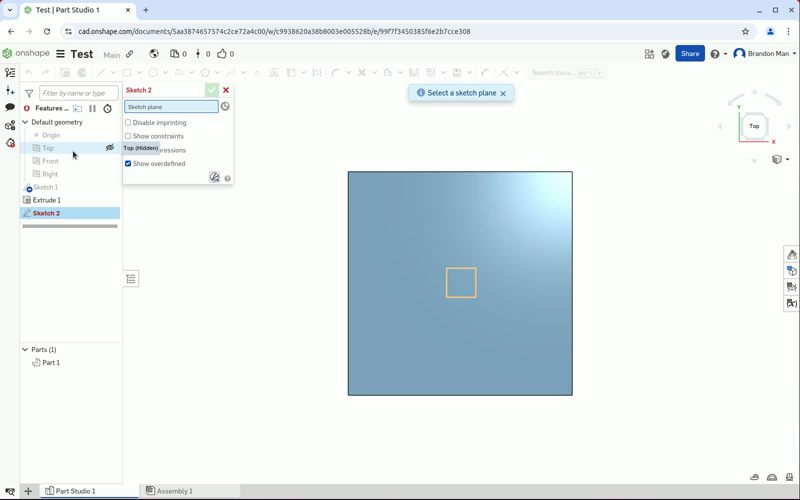
click(73, 150)
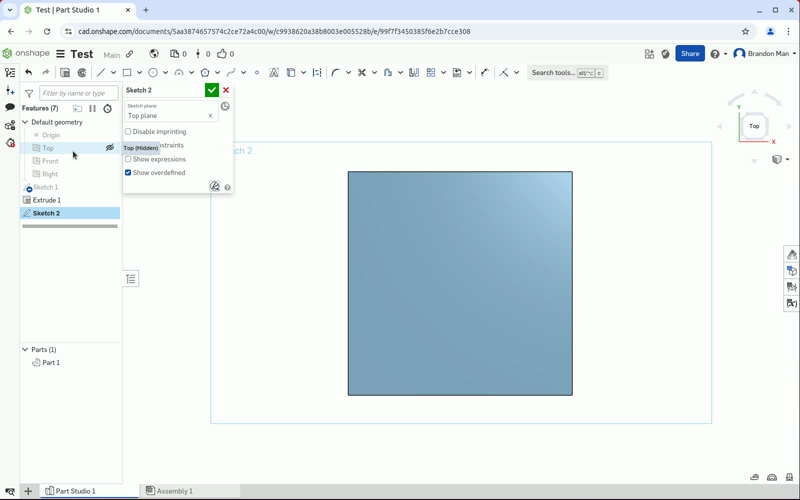
mouse_move(73, 352)
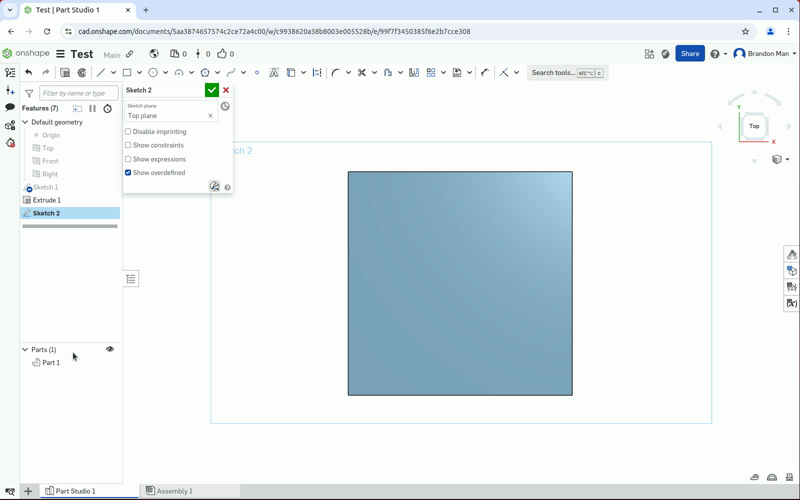
key(y)
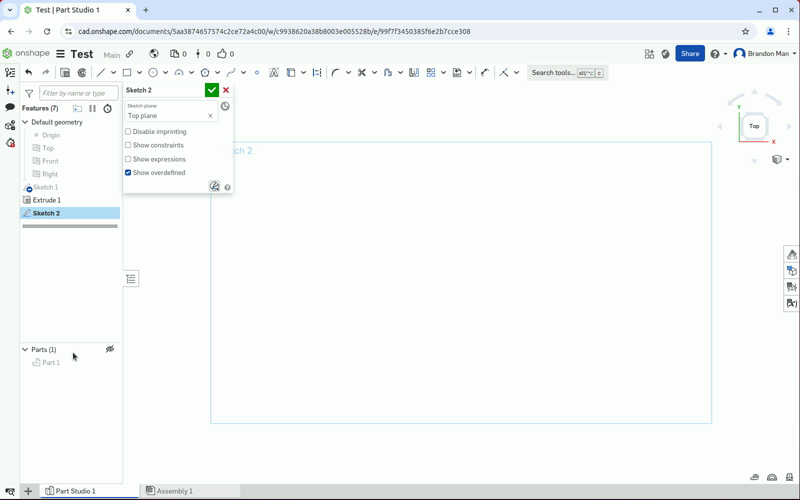
key(l)
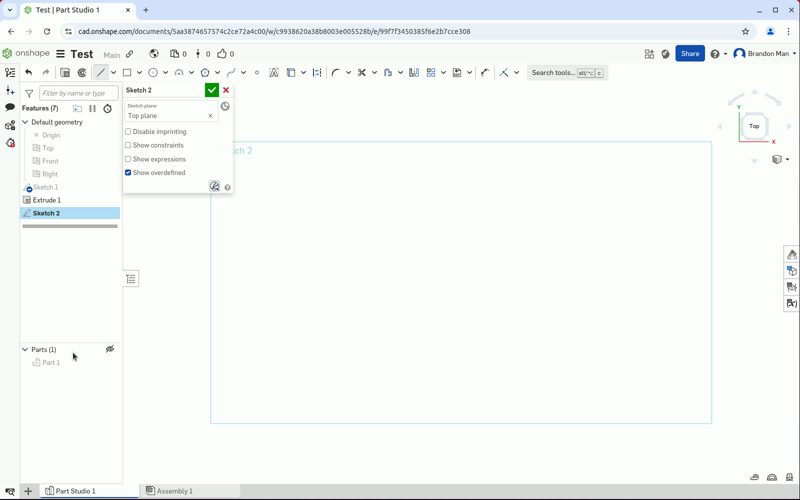
key_down(shift)
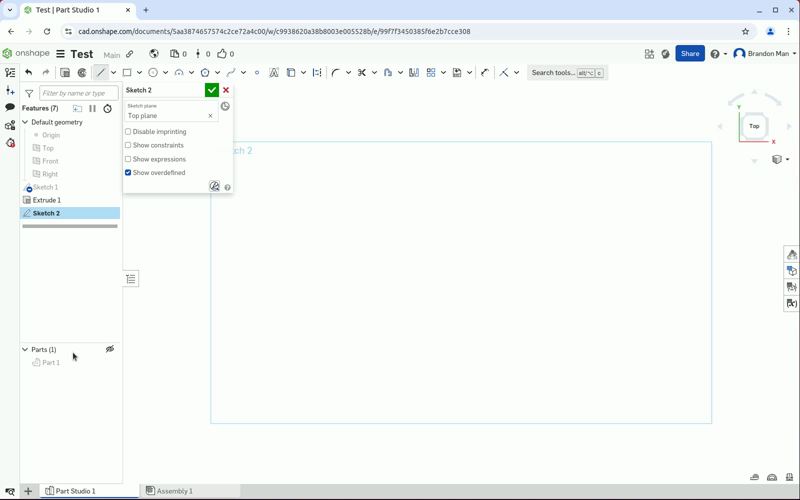
mouse_move(348, 395)
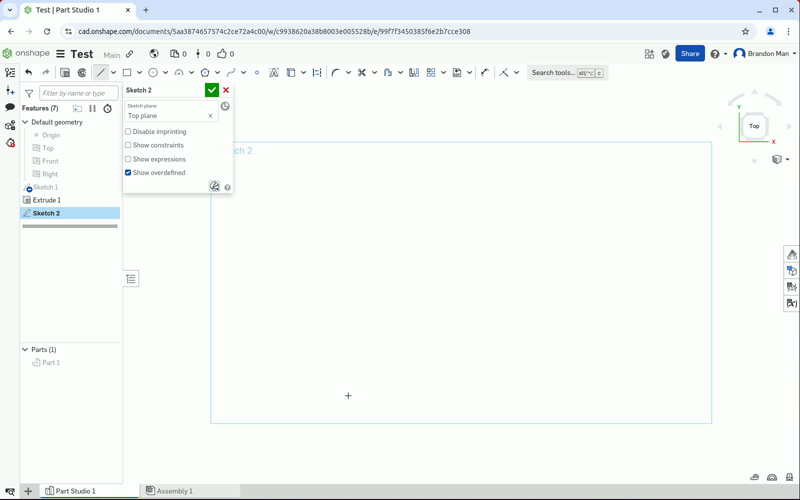
click(348, 395)
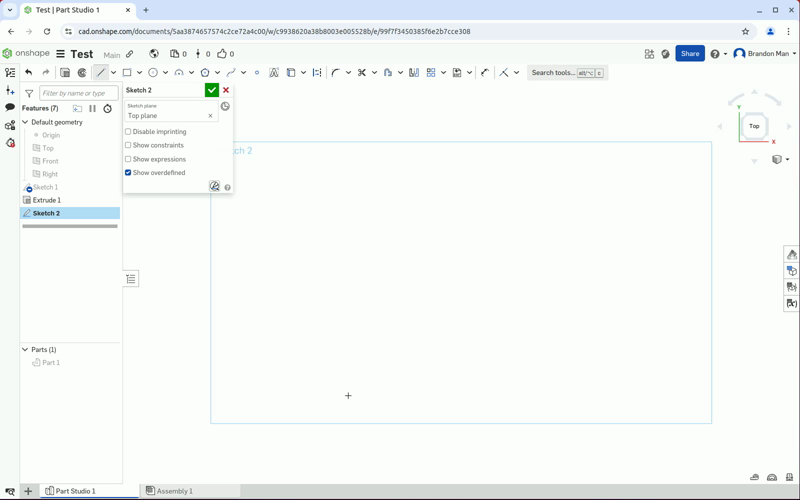
key_up(shift)
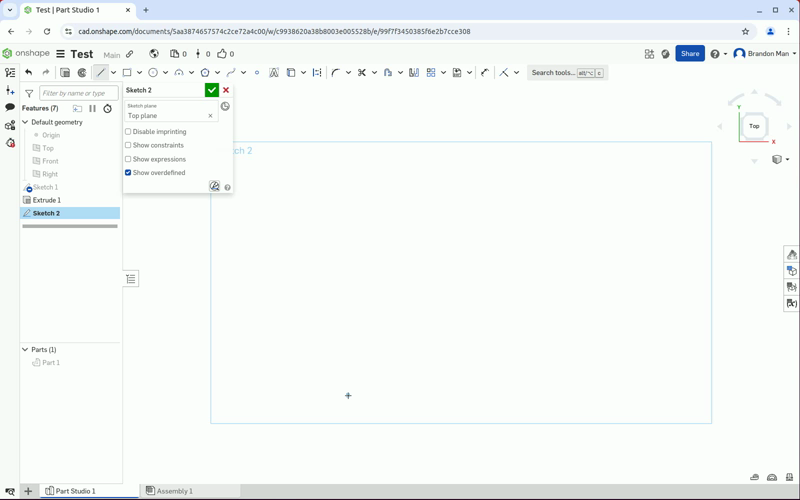
key_down(shift)
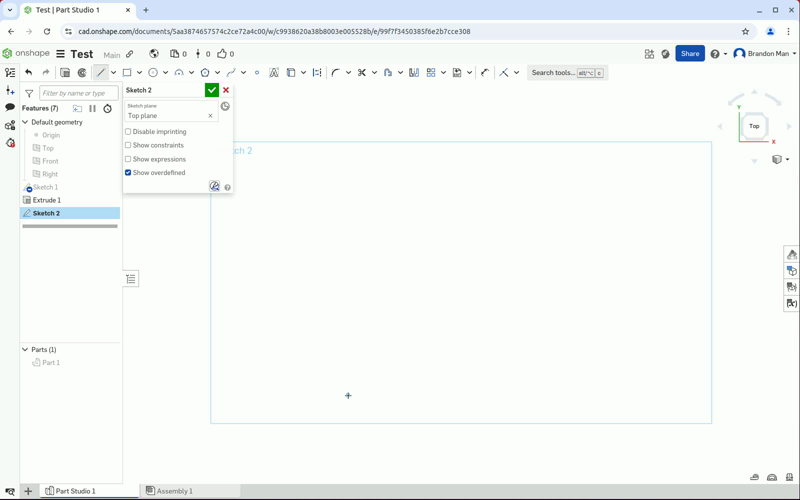
mouse_move(572, 395)
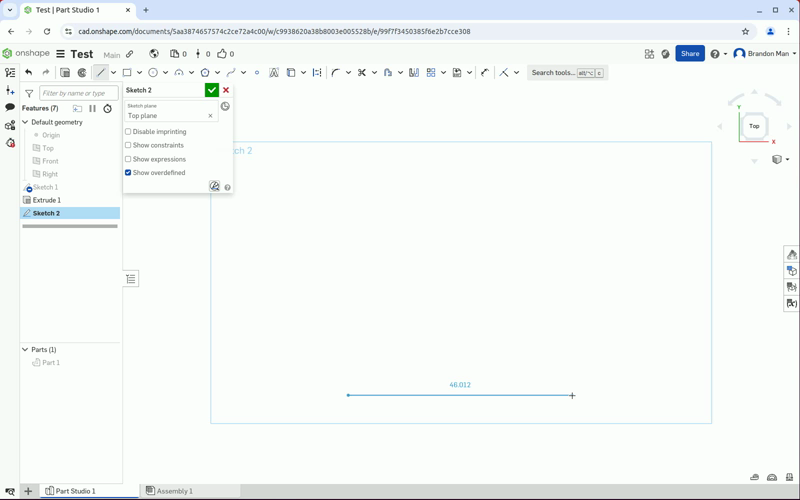
click(572, 395)
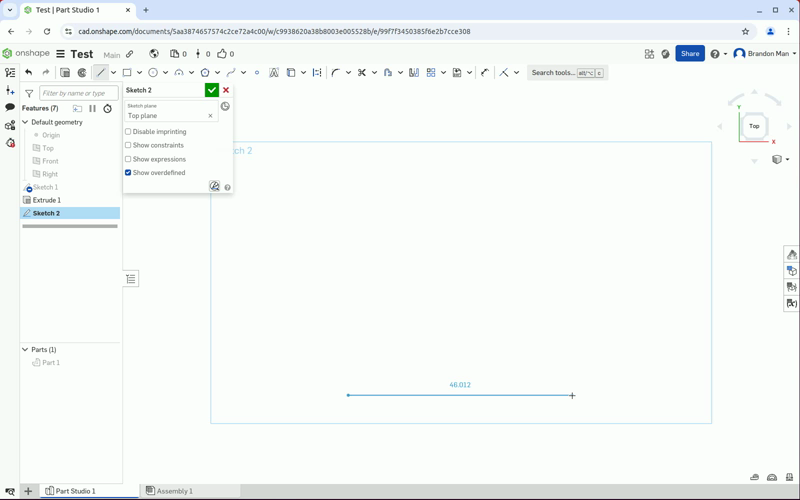
key_up(shift)
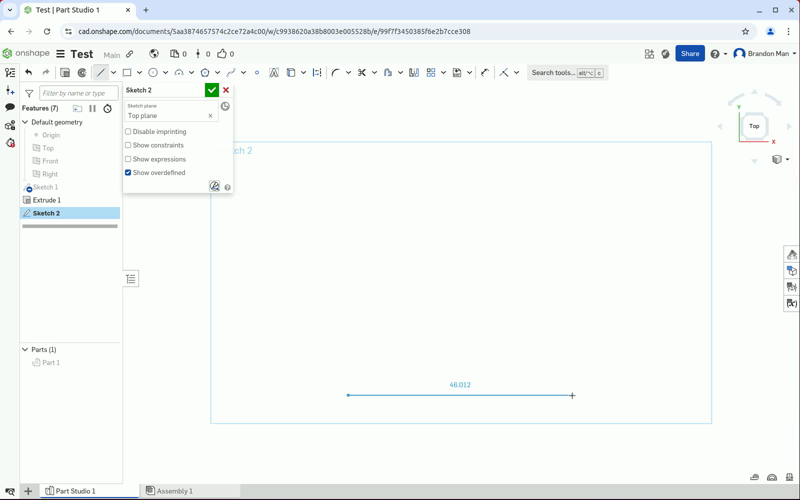
key_down(shift)
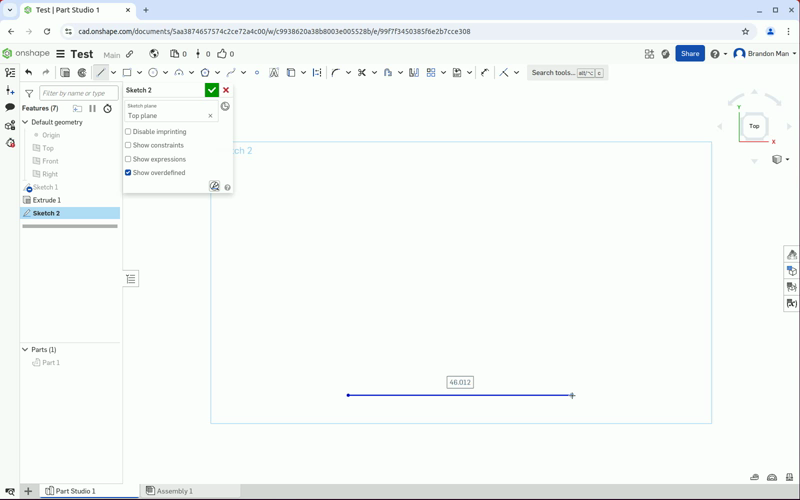
mouse_move(572, 171)
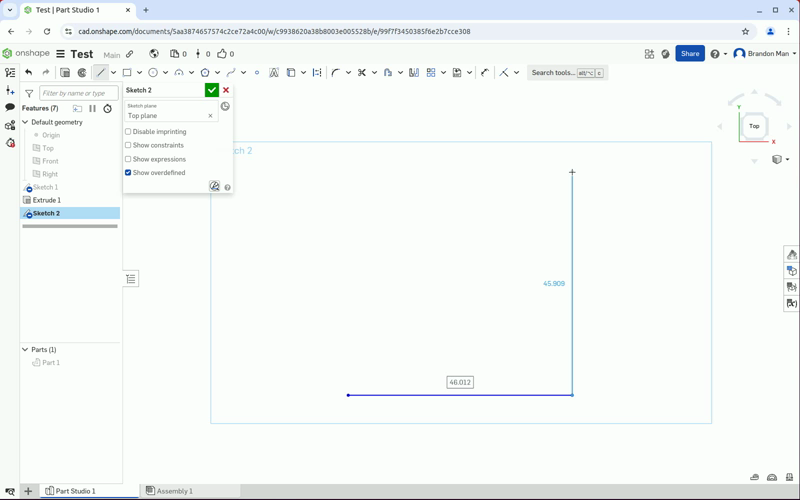
click(572, 171)
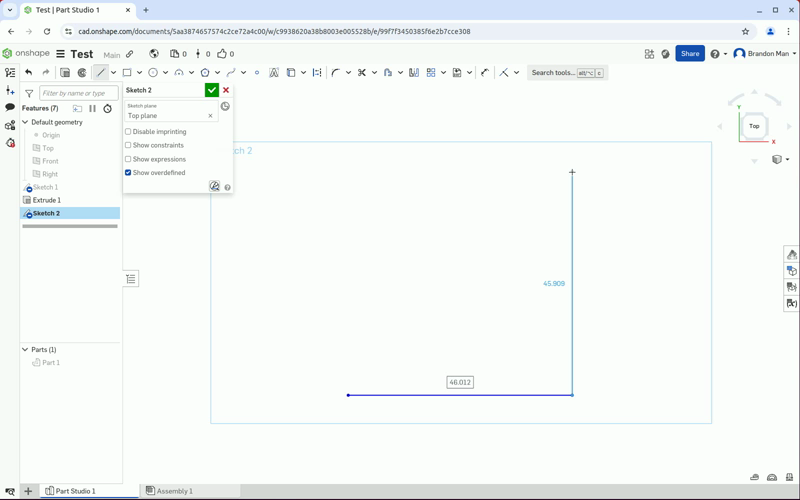
key_up(shift)
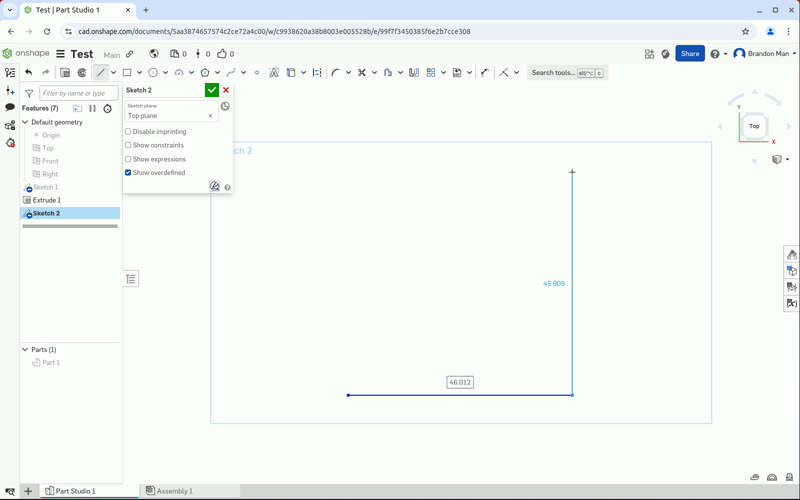
key_down(shift)
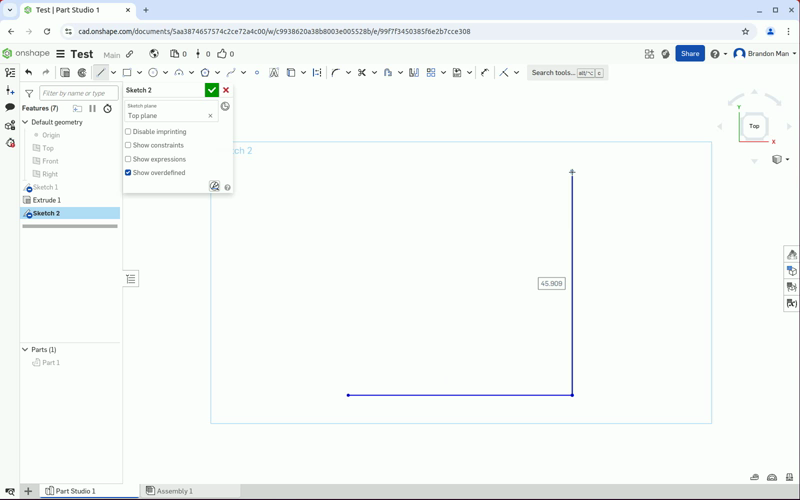
mouse_move(348, 171)
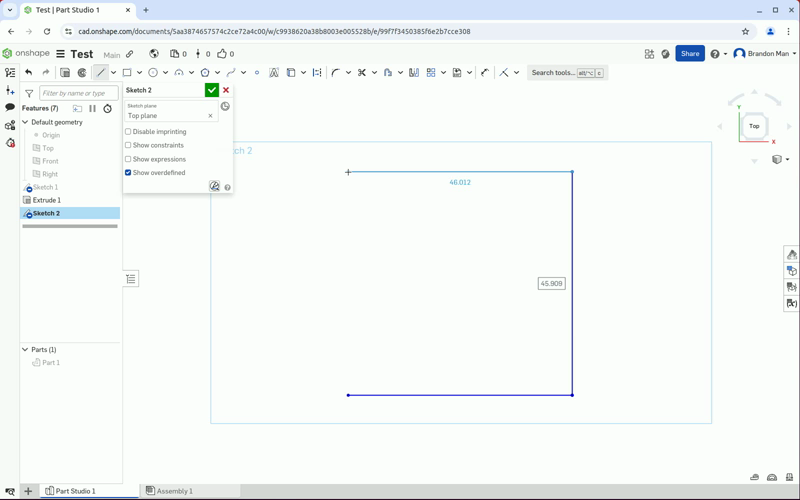
click(348, 171)
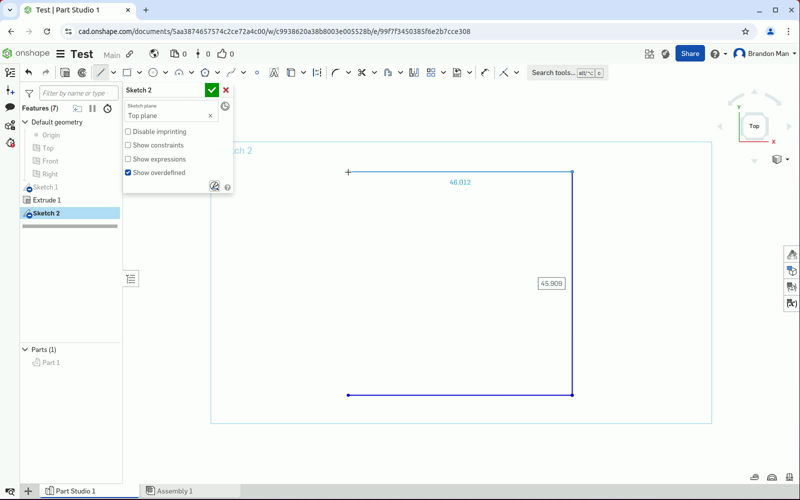
key_up(shift)
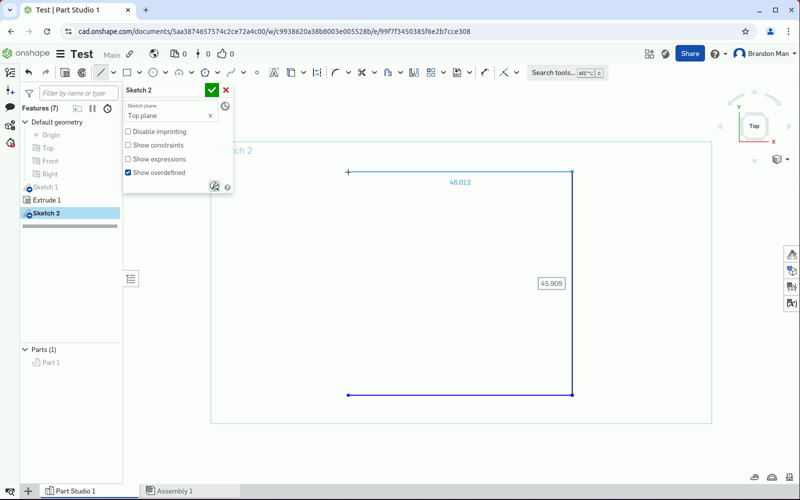
key_down(shift)
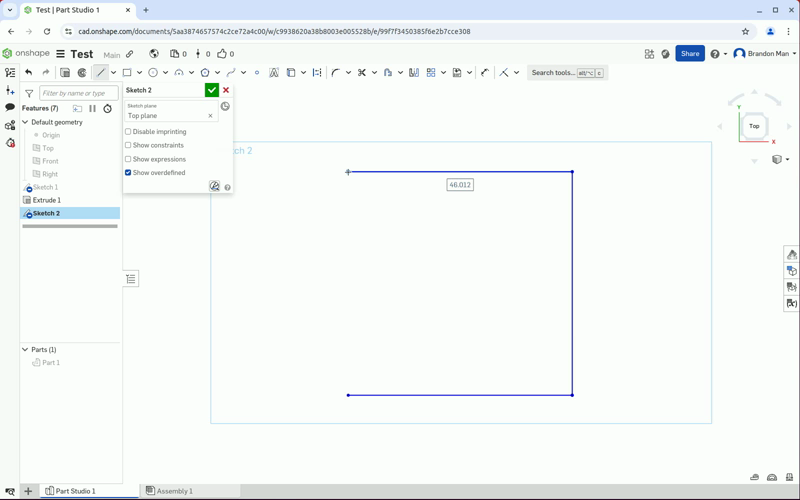
mouse_move(348, 395)
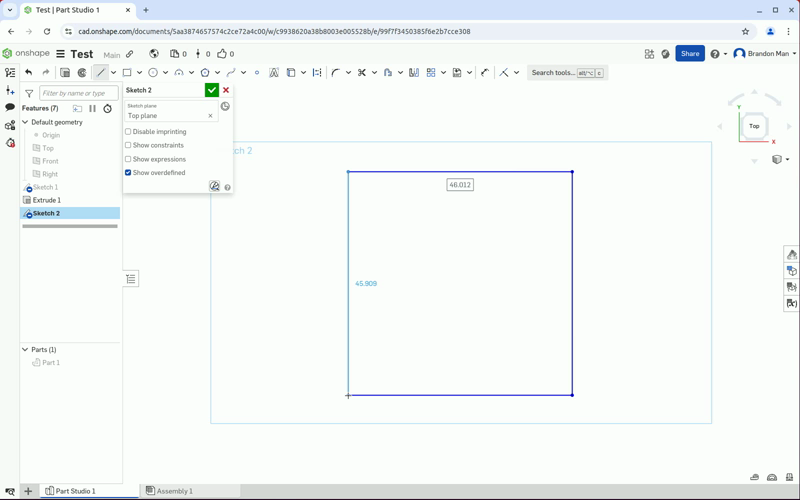
key_up(shift)
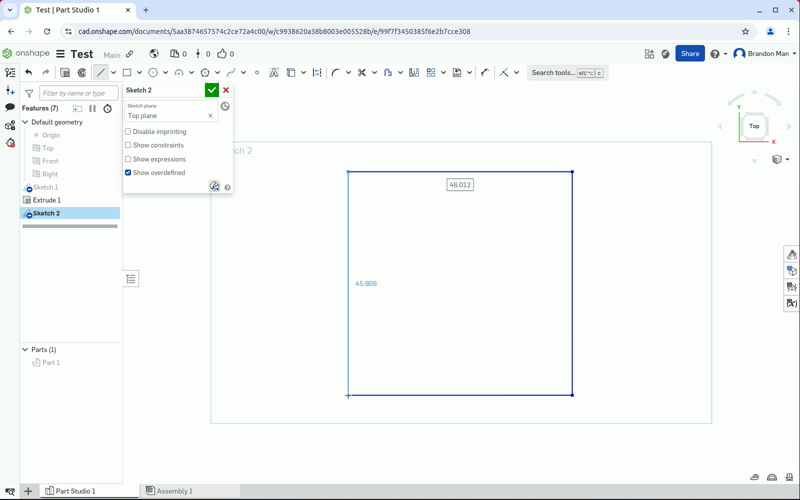
click(348, 395)
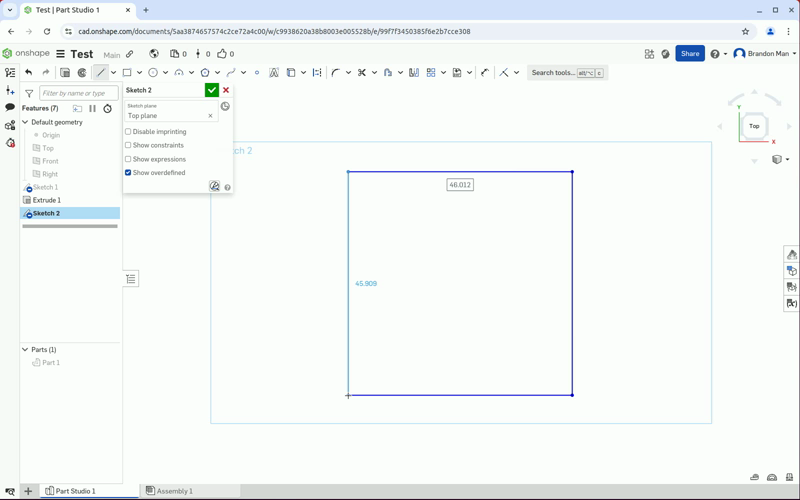
key(esc)
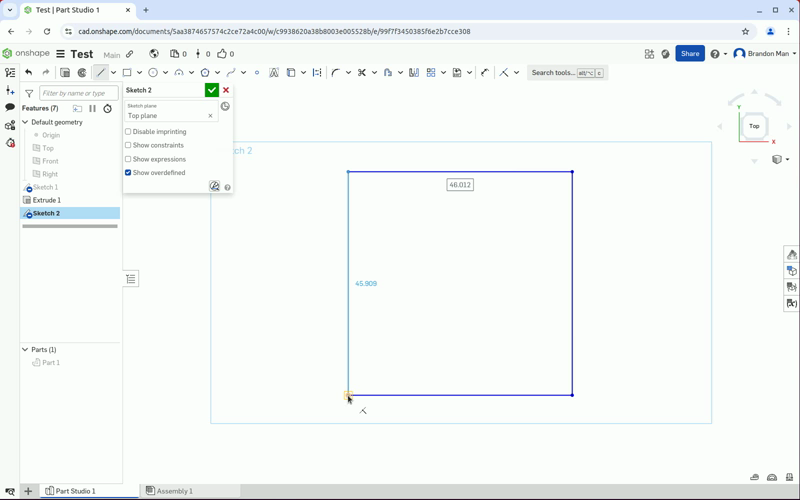
mouse_move(480, 251)
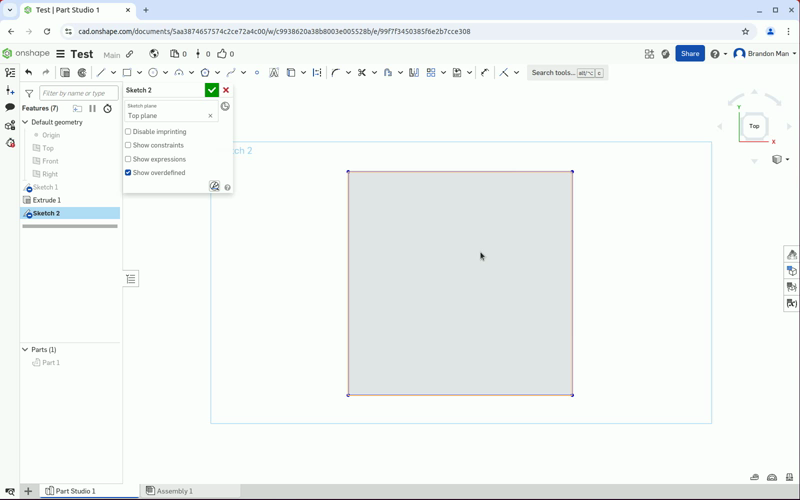
click(480, 251)
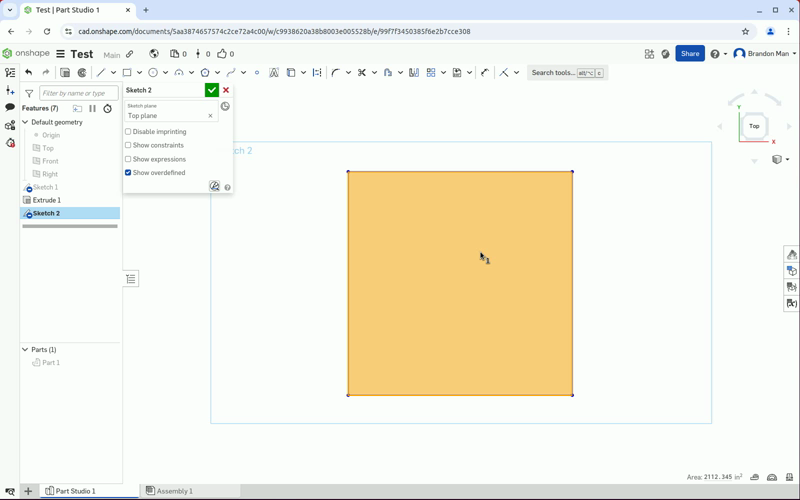
mouse_move(73, 352)
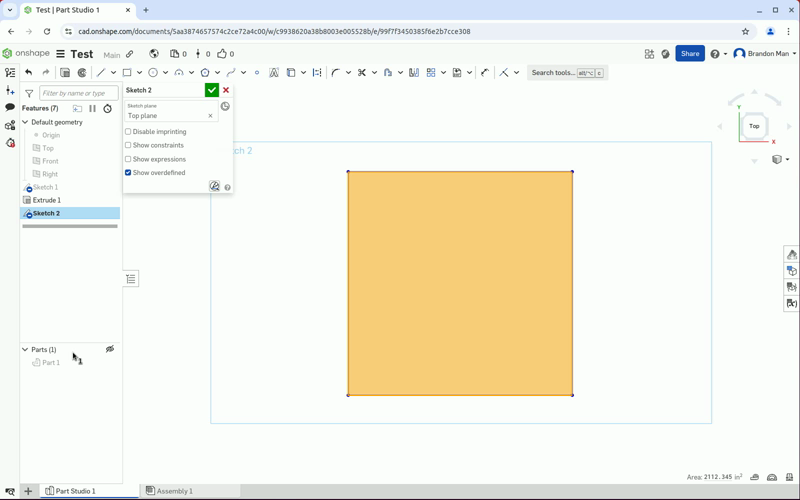
key(shift+y)
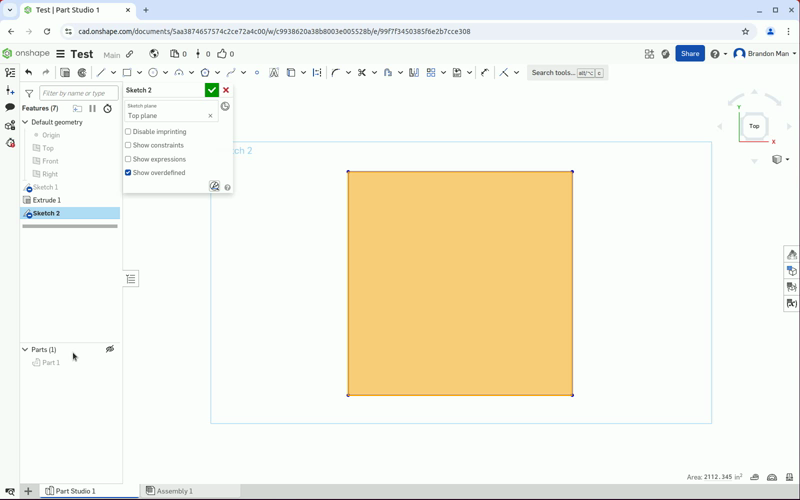
key(shift+e)
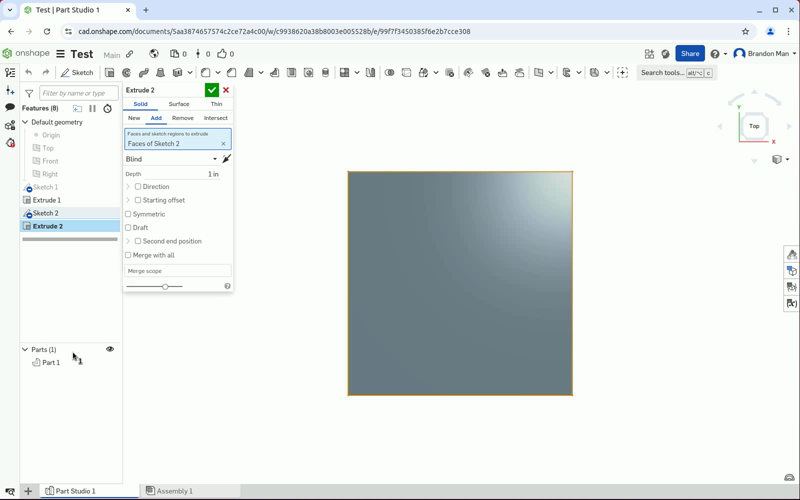
mouse_move(143, 106)
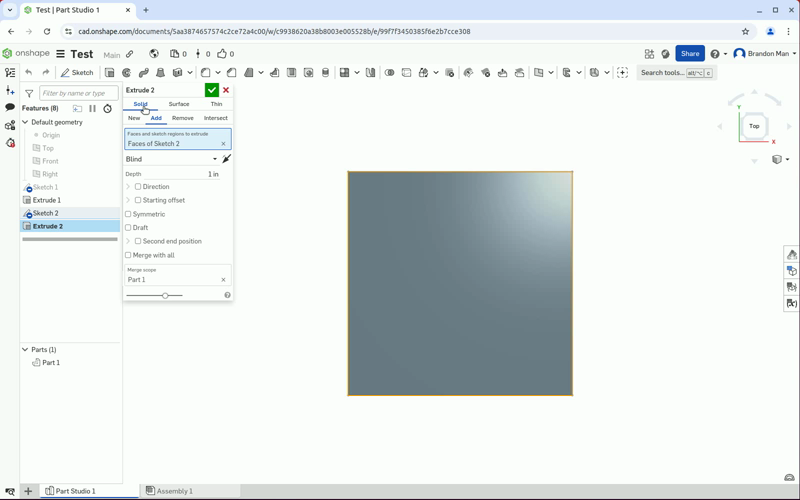
click(143, 106)
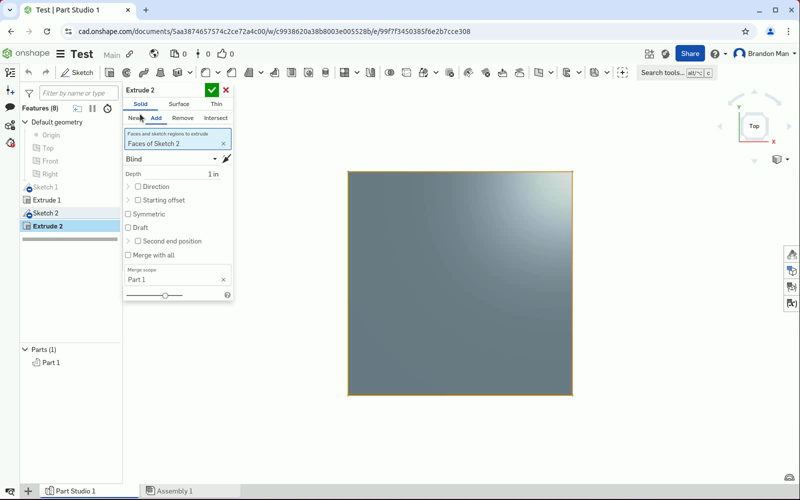
mouse_move(137, 120)
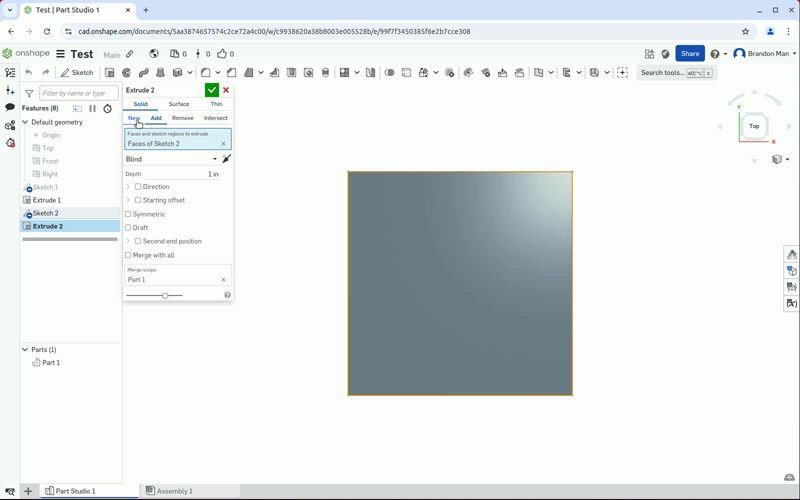
click(137, 120)
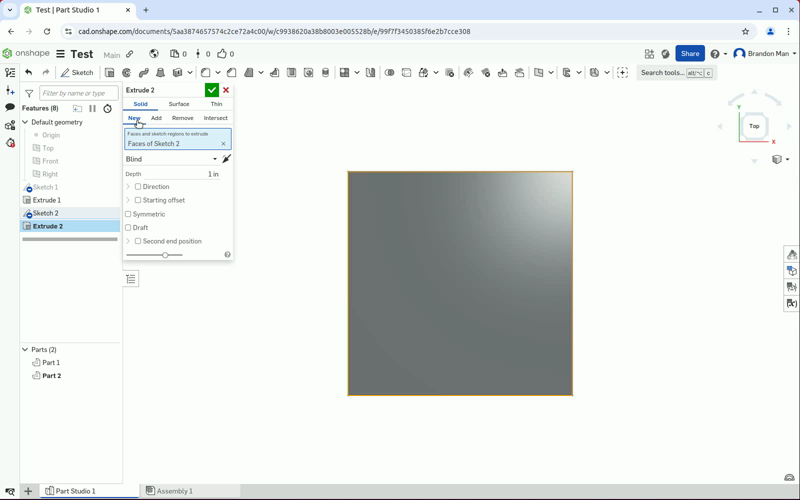
key(tab, 4)
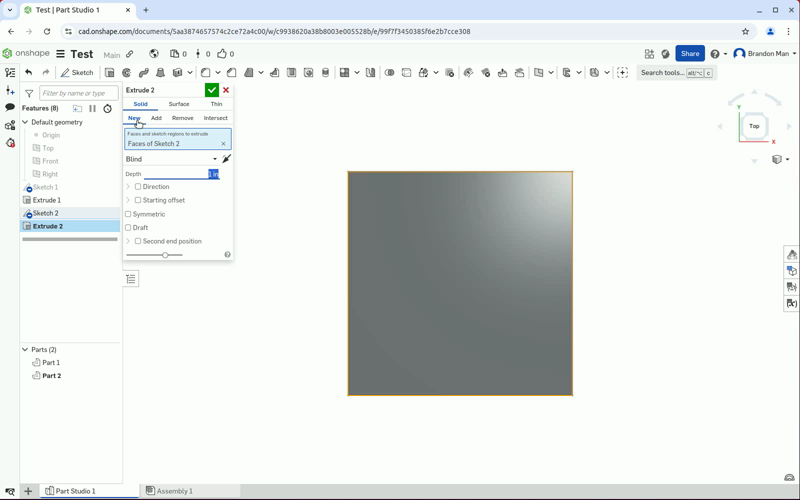
text(0.481)
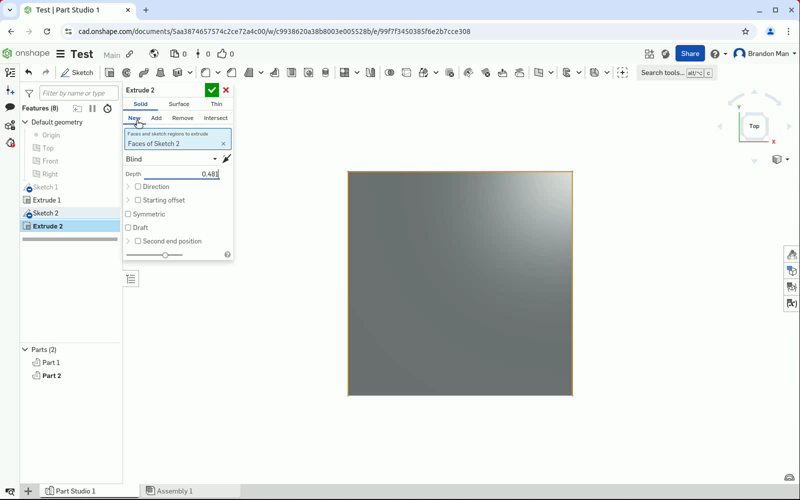
key(enter)
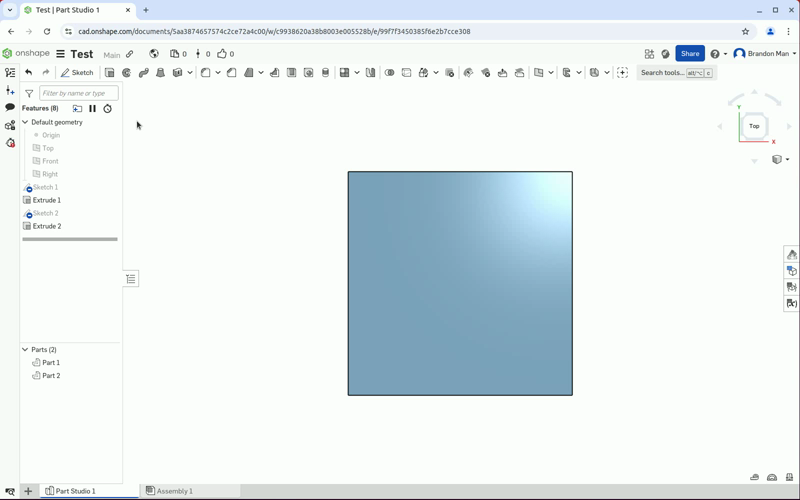
key(shift+h)
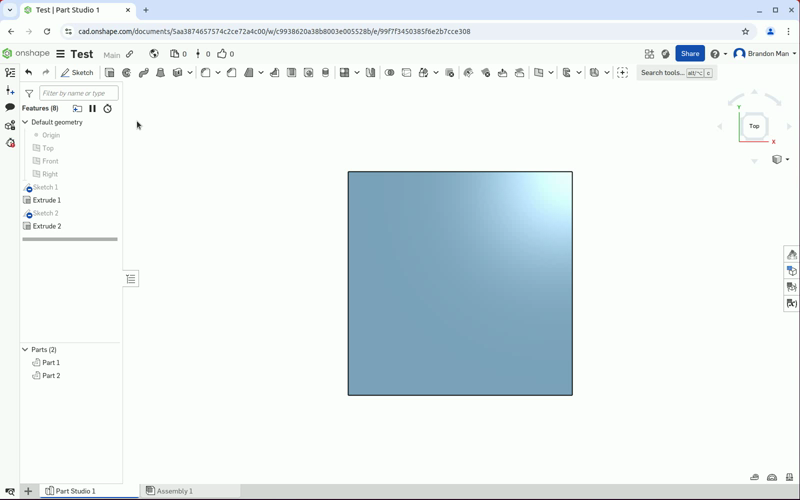
key(shift+h)
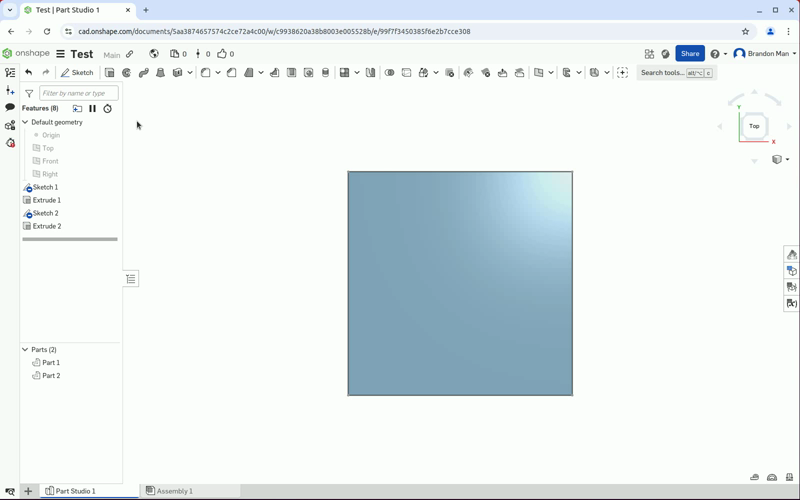
key(shift+7)
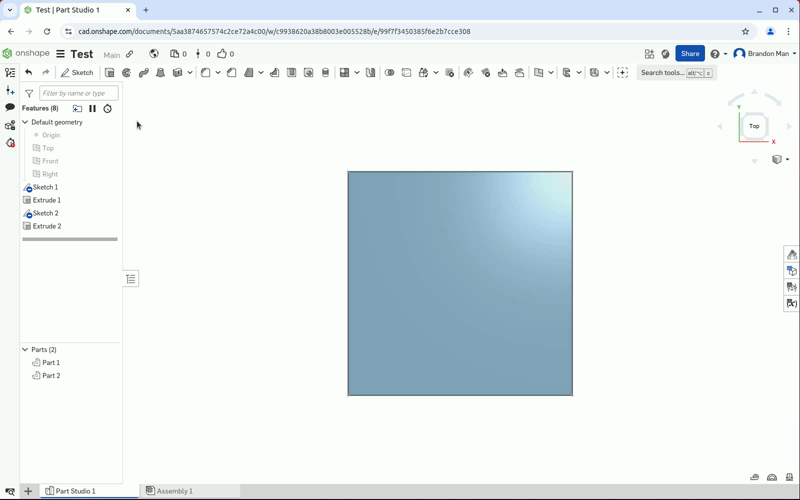
key(up, 3)
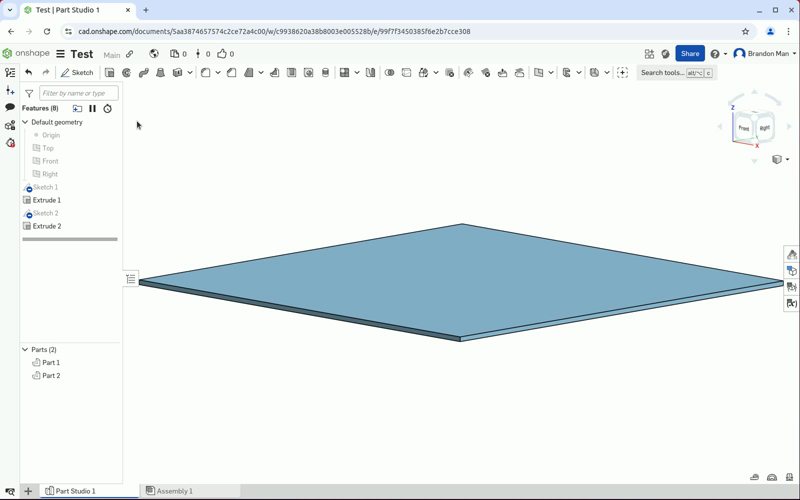
key(left, 3)
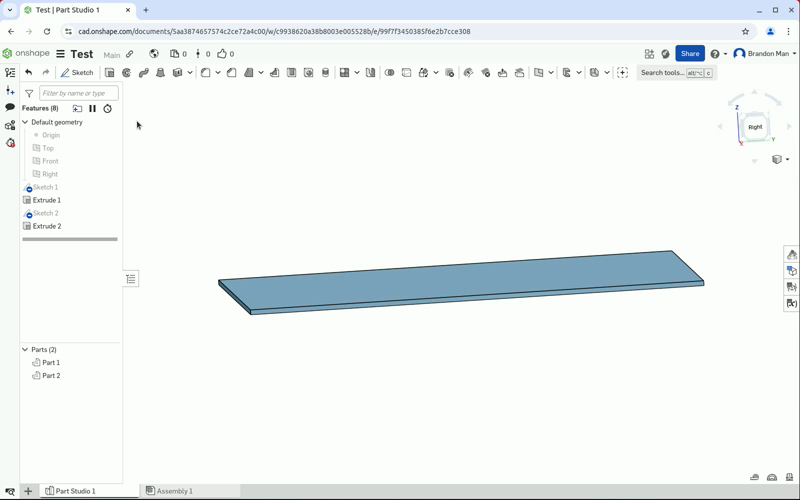
key(right, 3)
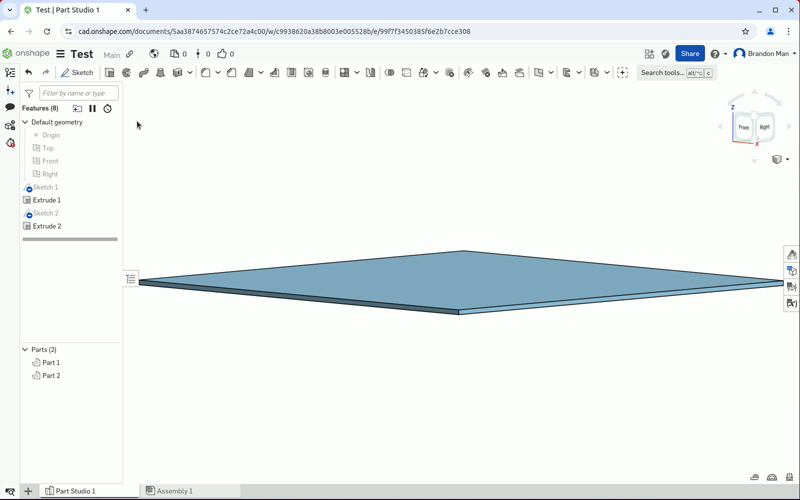
key(down, 3)
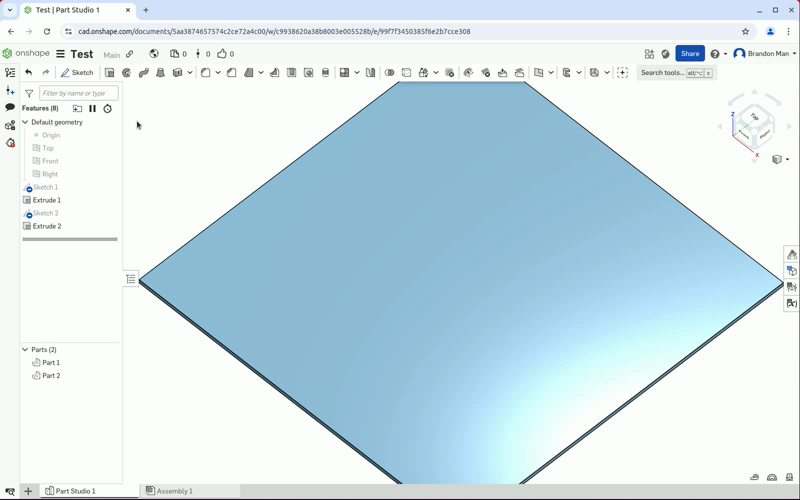
mouse_move(73, 189)
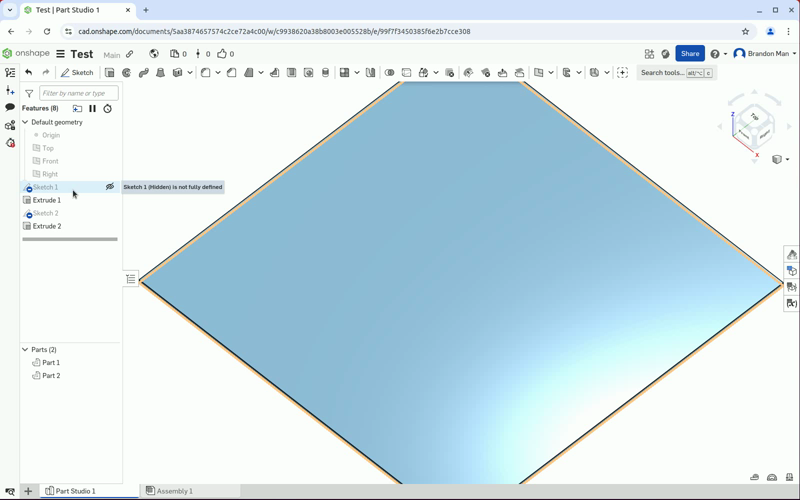
click(73, 189)